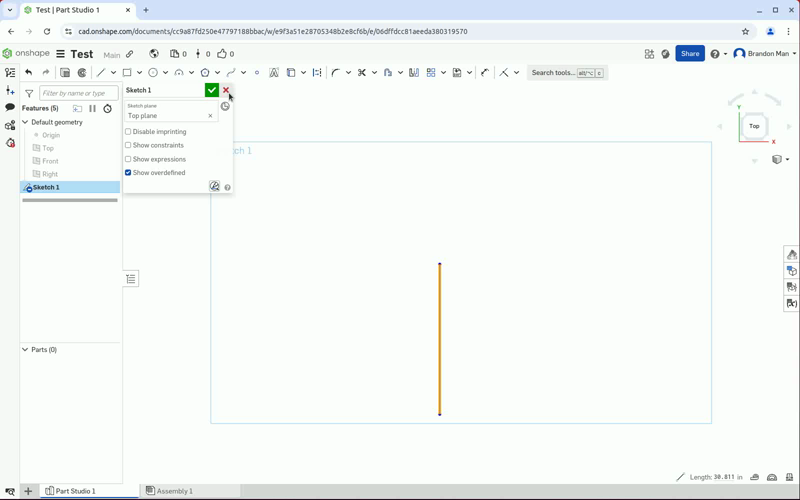
key(shift+h)
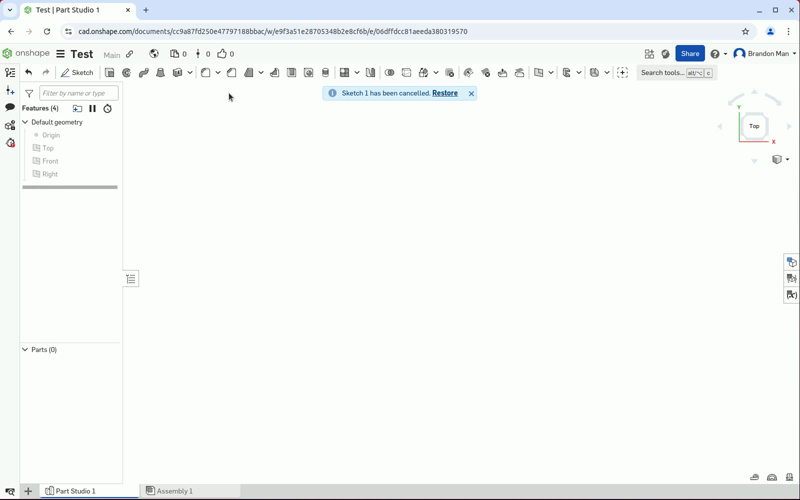
mouse_move(73, 352)
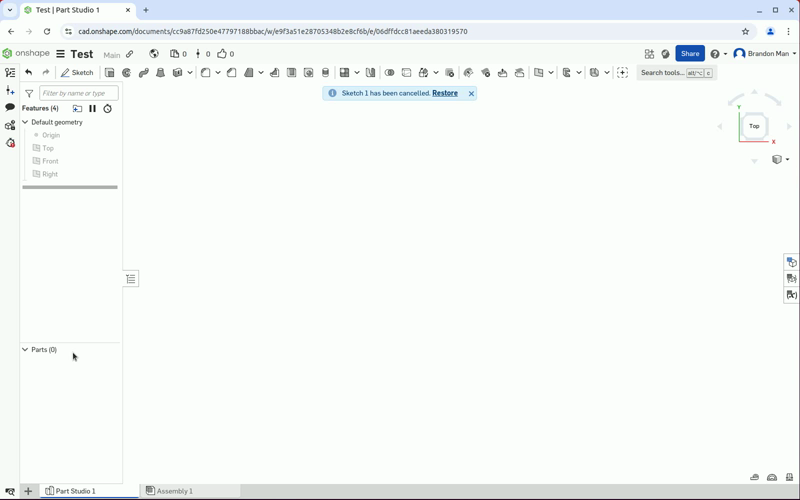
key(y)
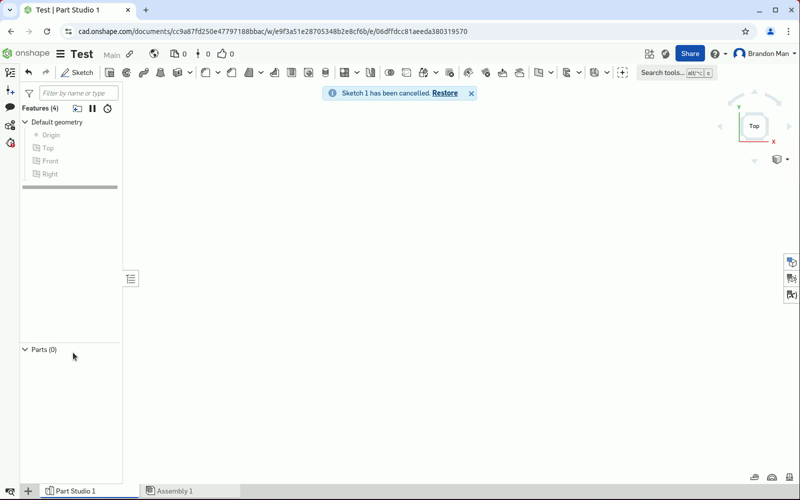
key(shift+p)
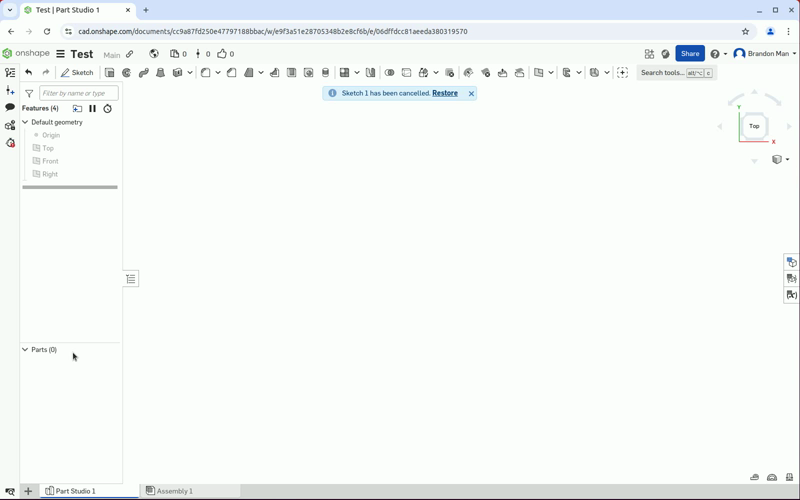
key(space)
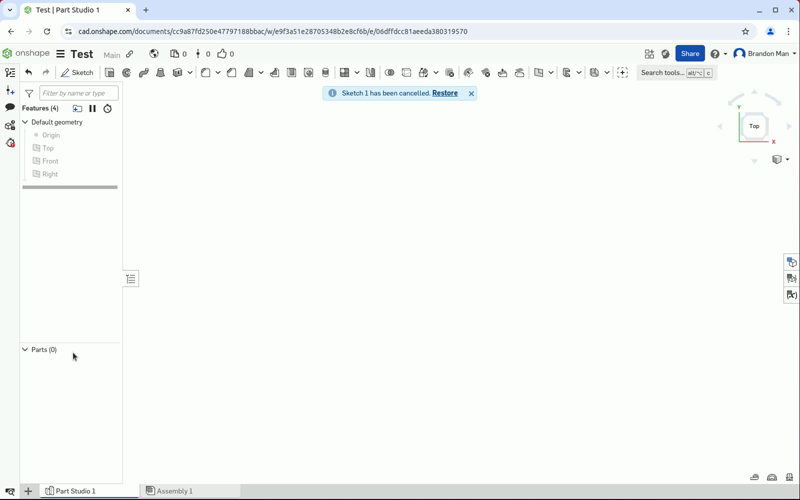
key_down(shift)
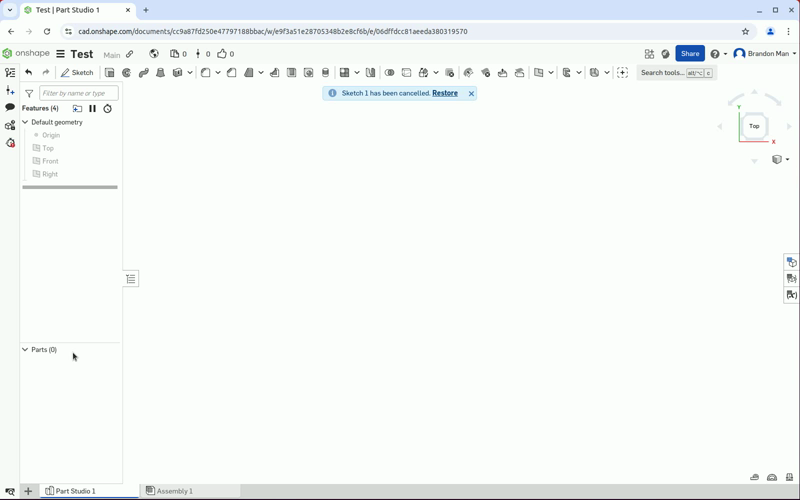
key(up)
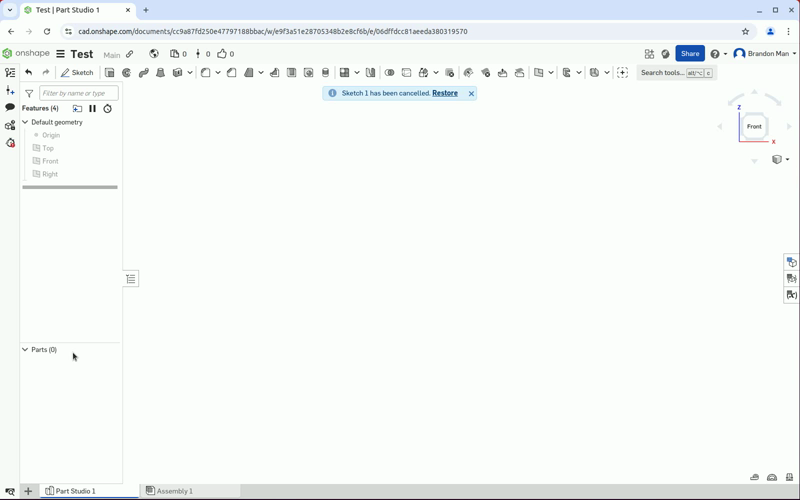
key_up(shift)
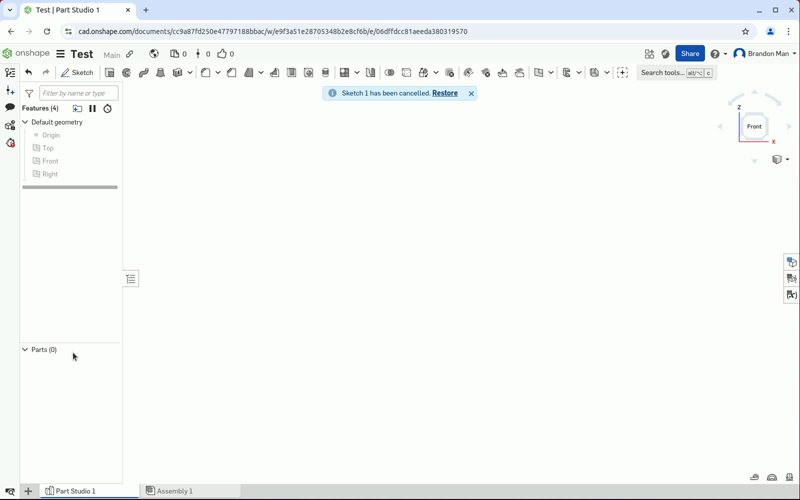
mouse_move(73, 352)
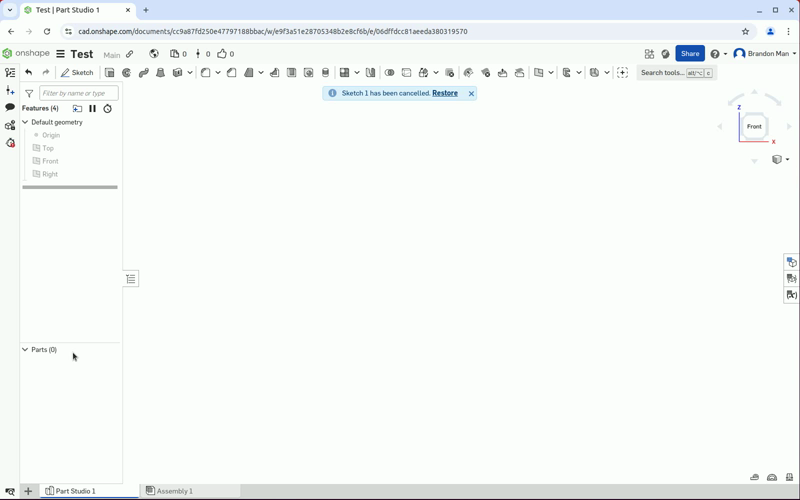
key(shift+y)
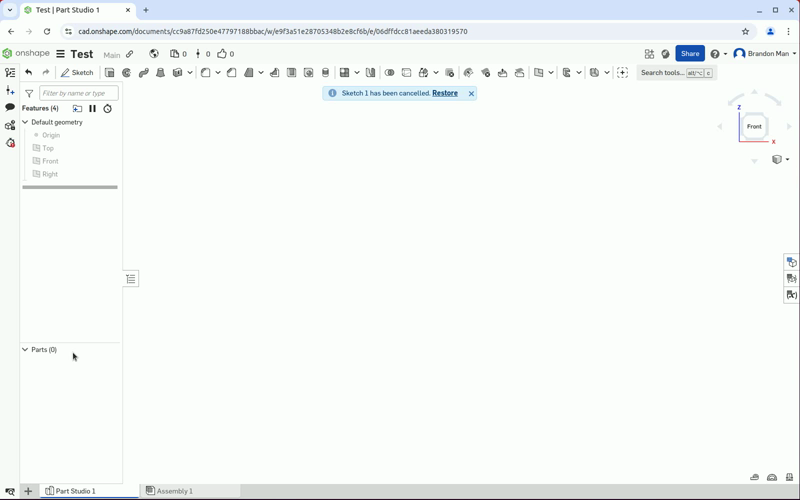
key(shift+s)
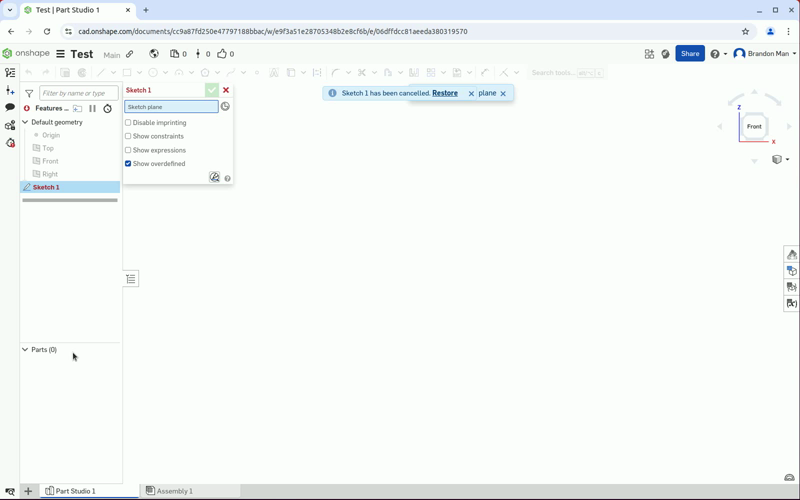
mouse_move(73, 163)
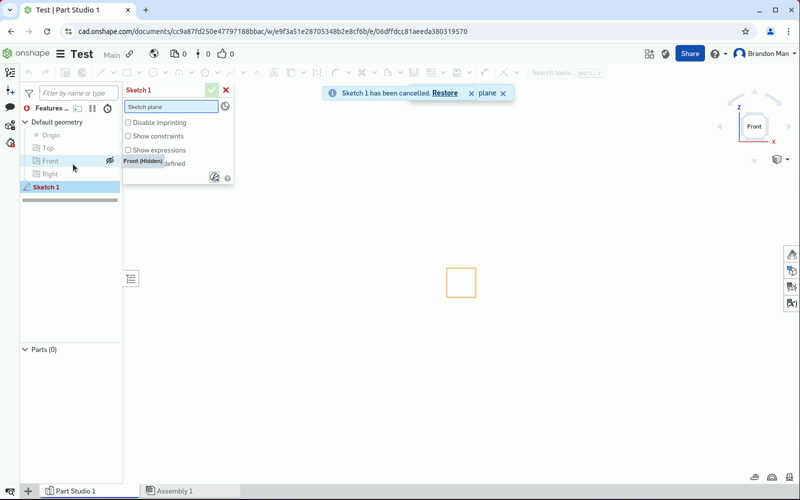
click(73, 163)
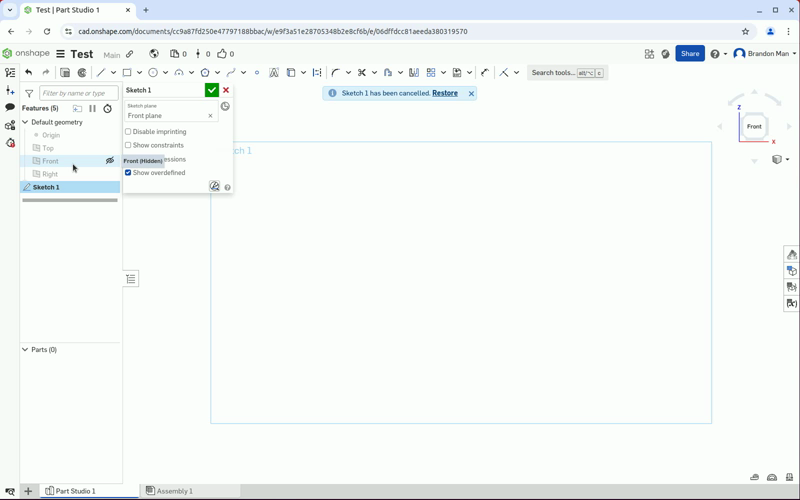
mouse_move(73, 352)
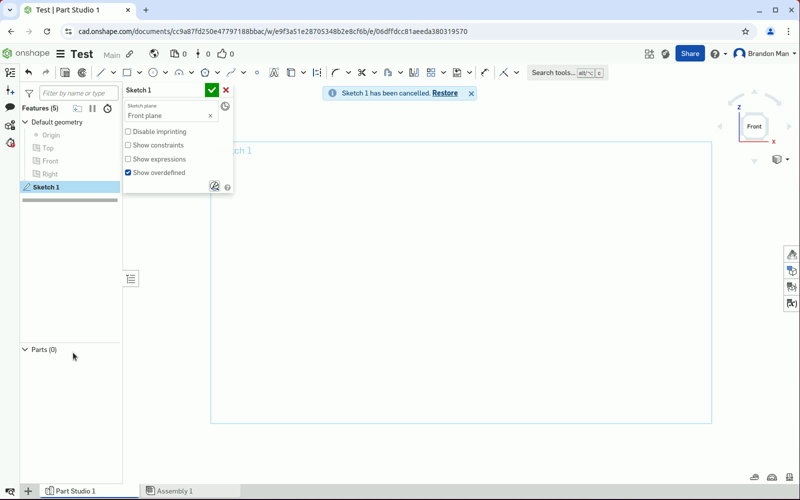
key(y)
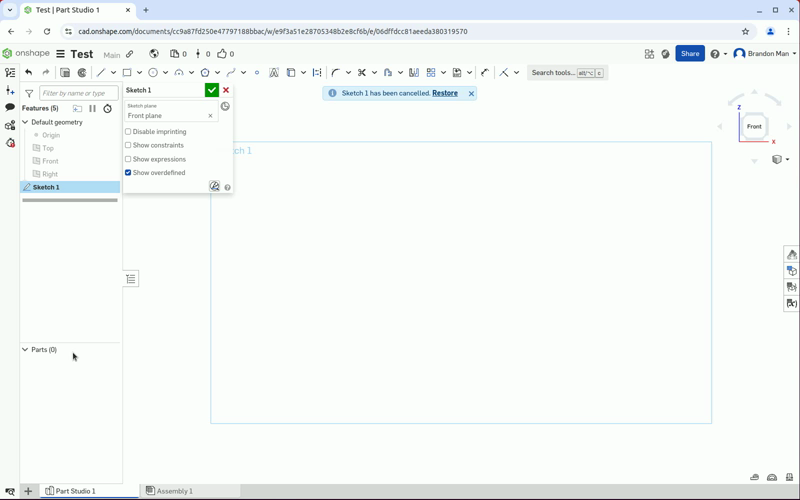
key(l)
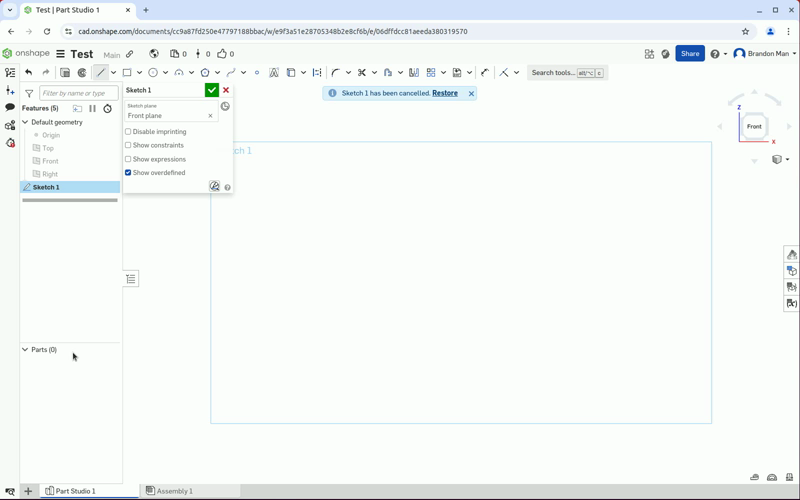
key_down(shift)
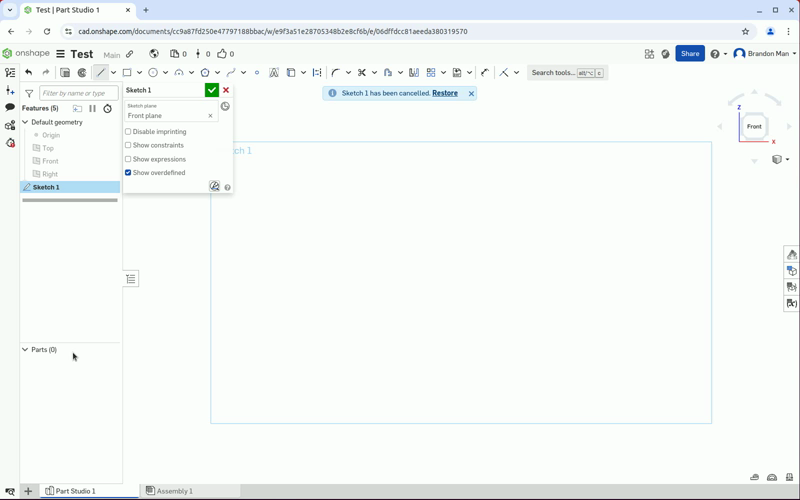
mouse_move(370, 315)
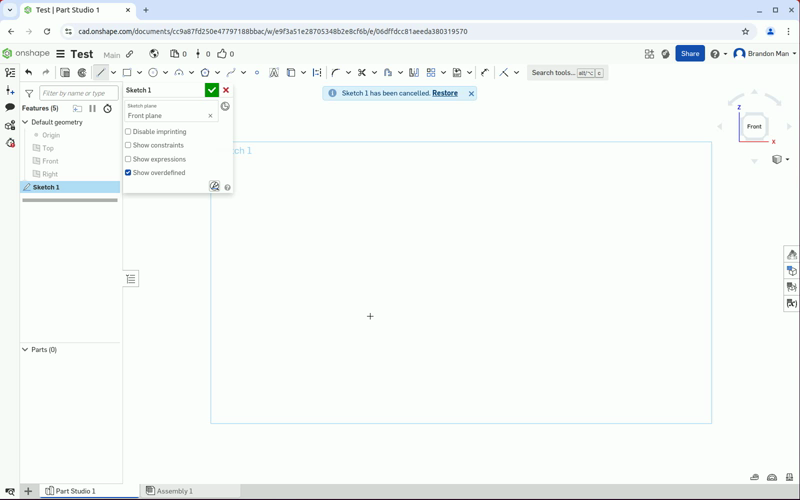
click(370, 315)
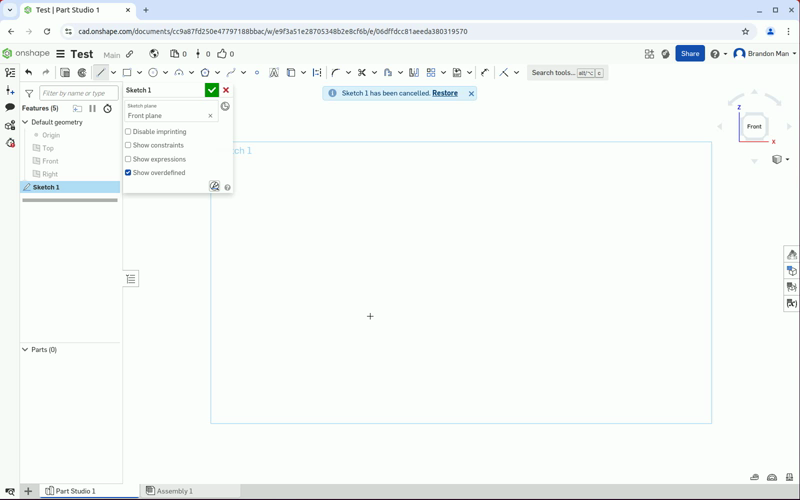
key_up(shift)
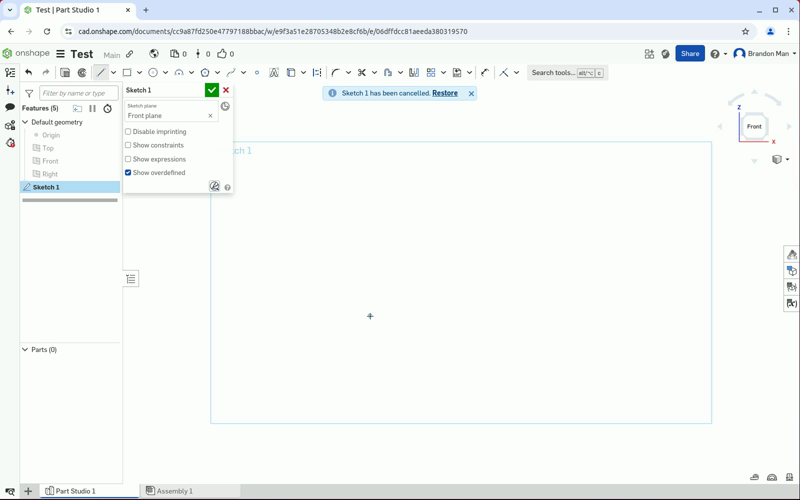
key_down(shift)
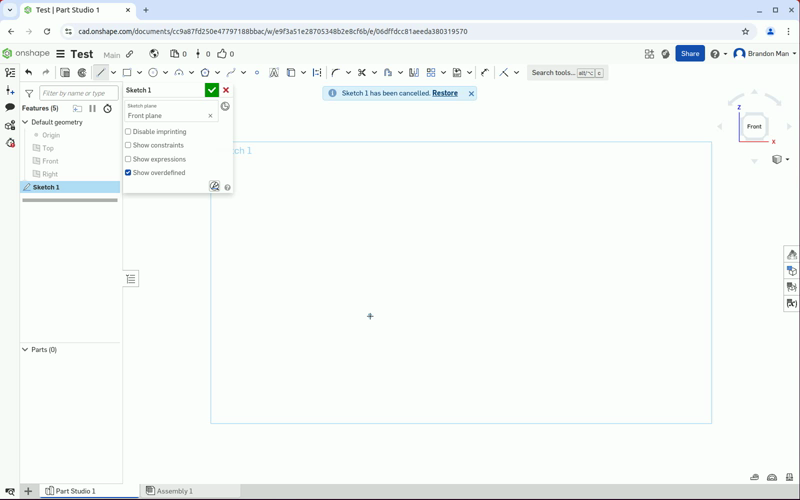
mouse_move(543, 315)
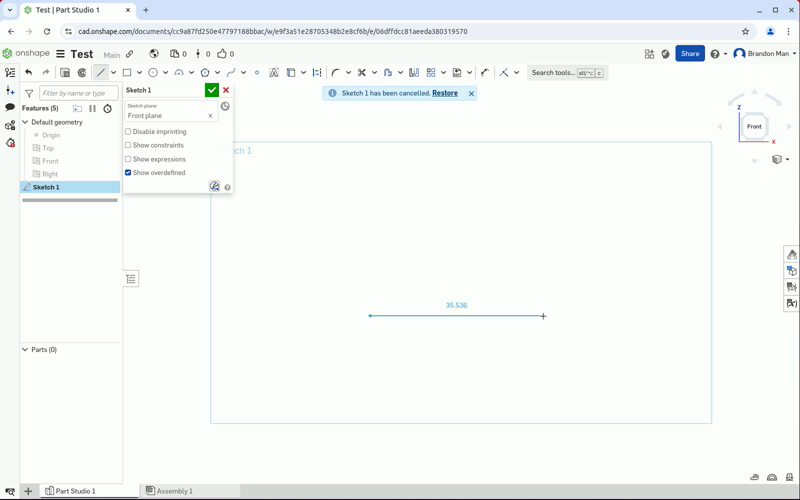
click(543, 315)
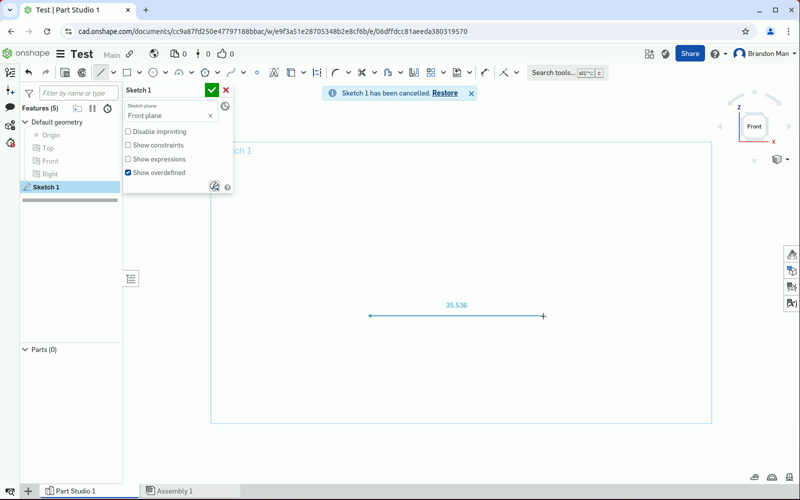
key_up(shift)
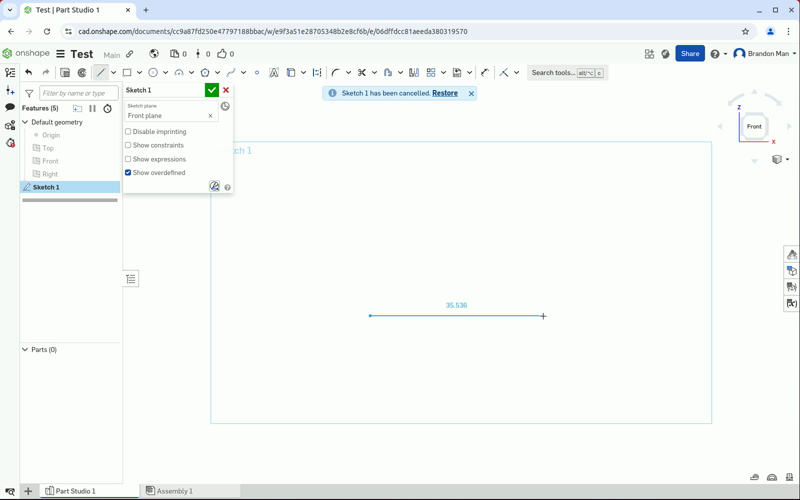
key_down(shift)
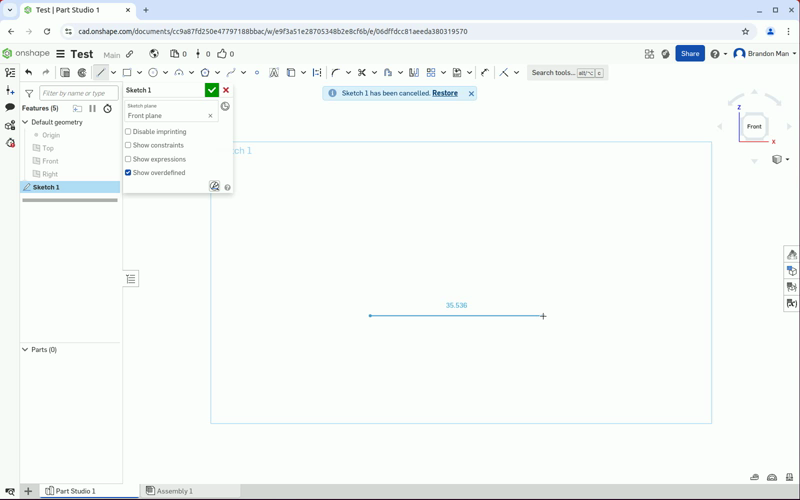
mouse_move(543, 250)
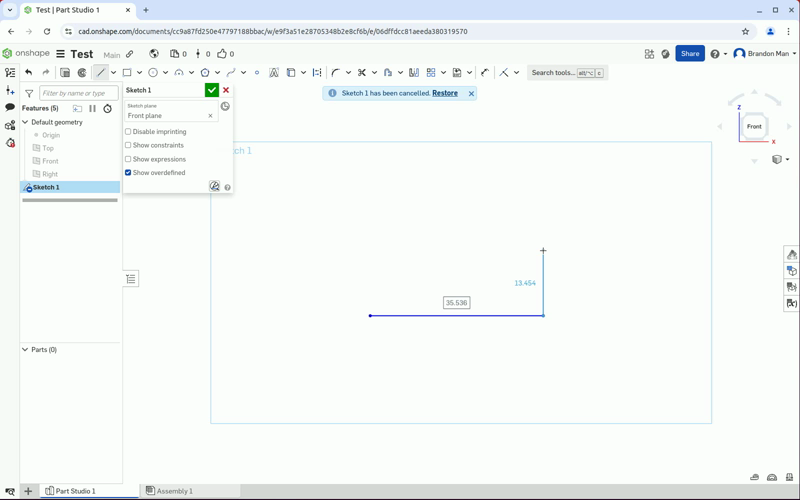
click(543, 250)
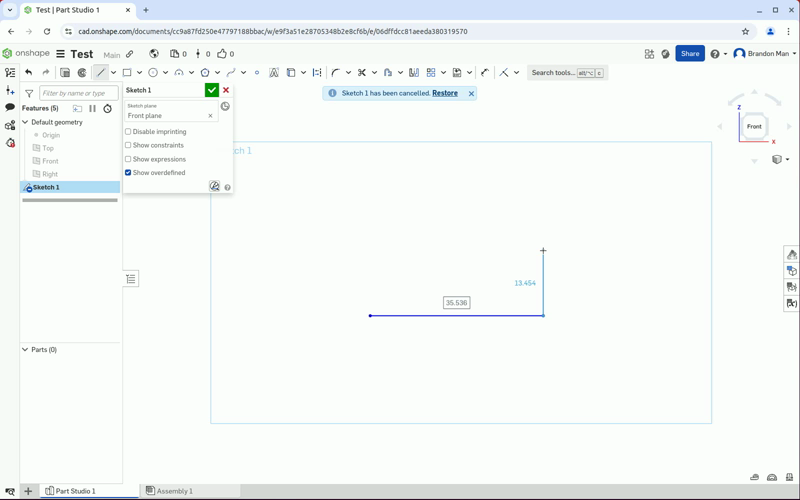
key_up(shift)
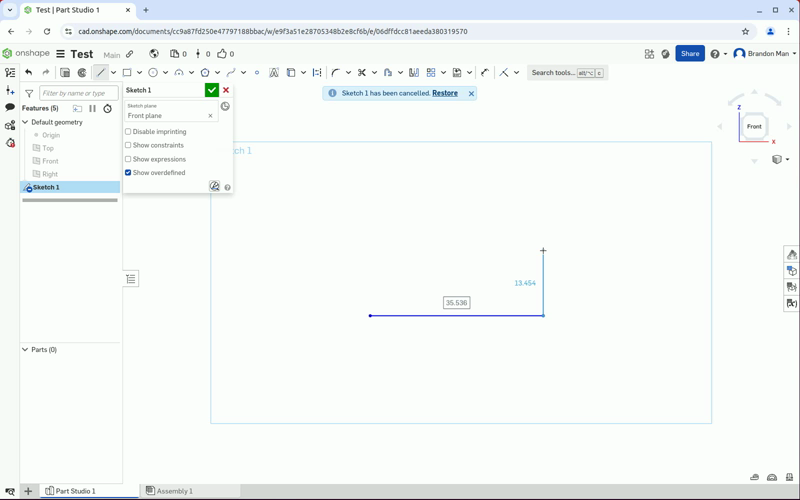
key_down(shift)
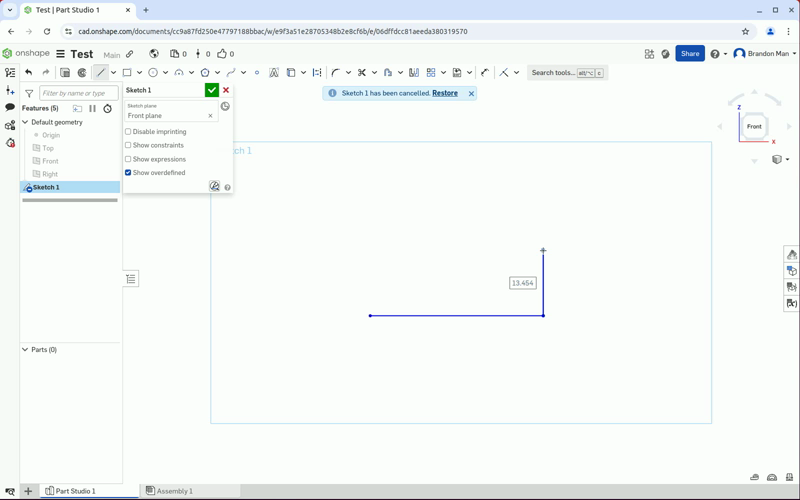
mouse_move(370, 250)
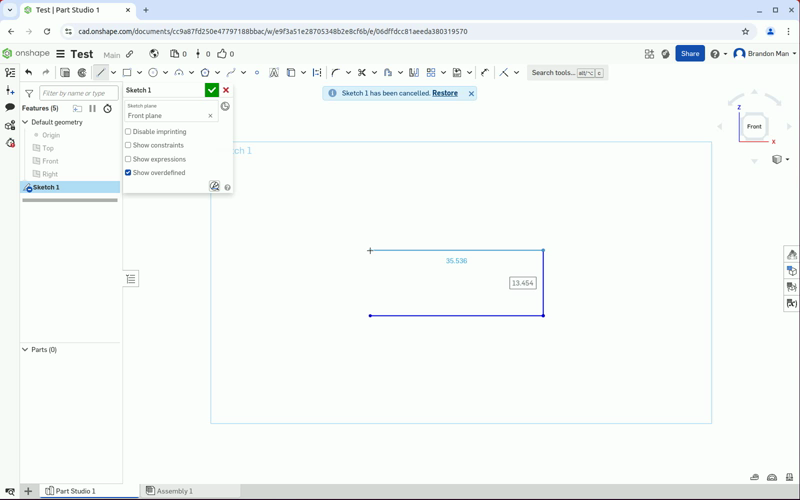
click(370, 250)
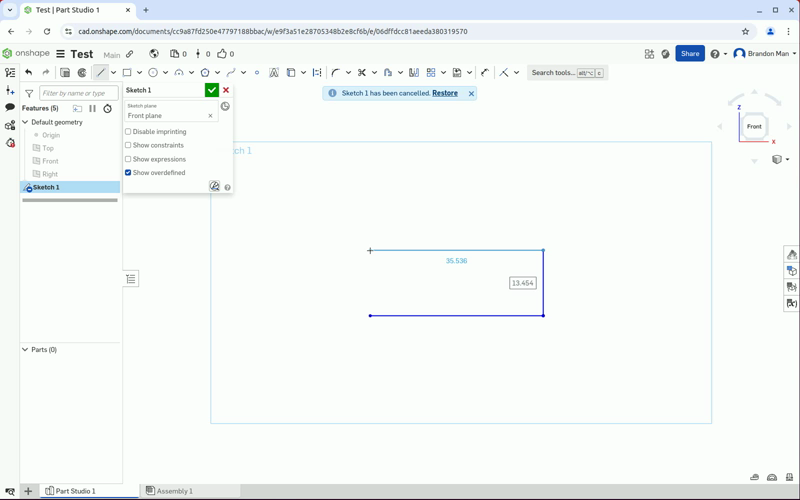
key_up(shift)
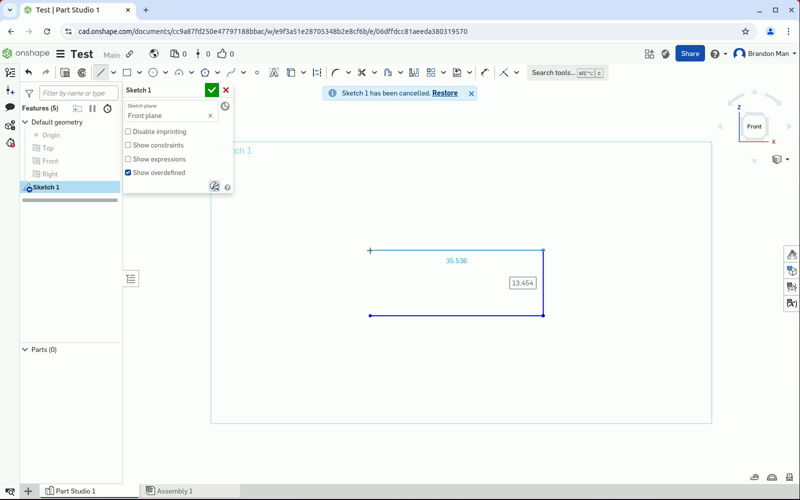
key_down(shift)
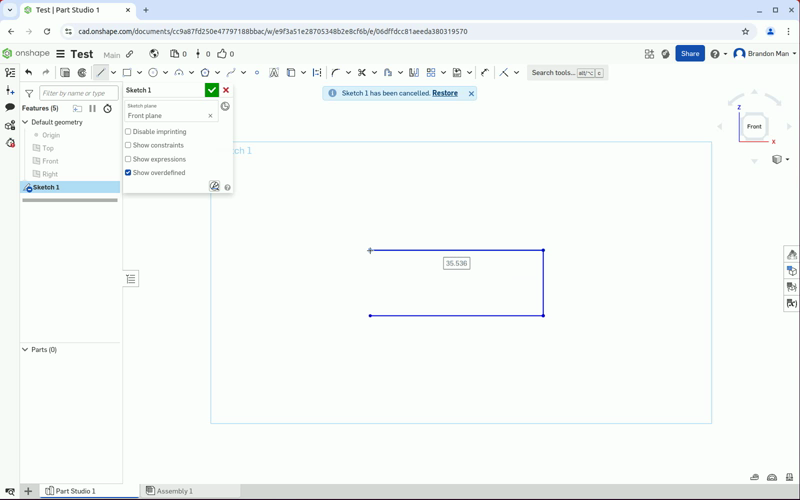
mouse_move(370, 315)
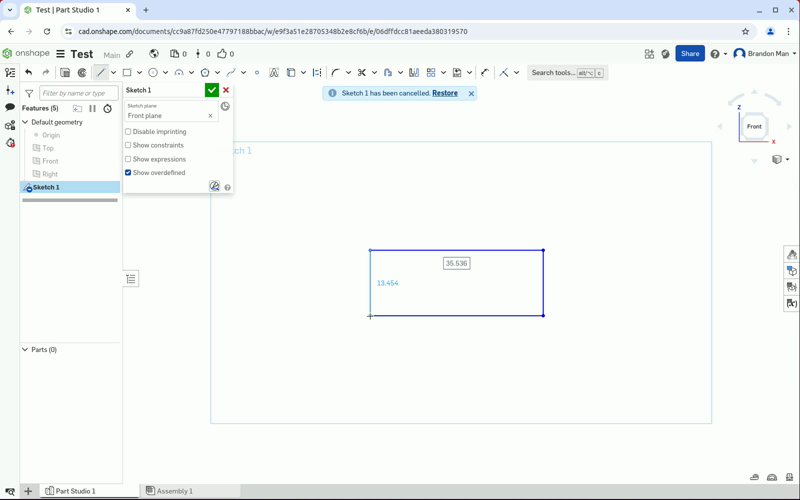
key_up(shift)
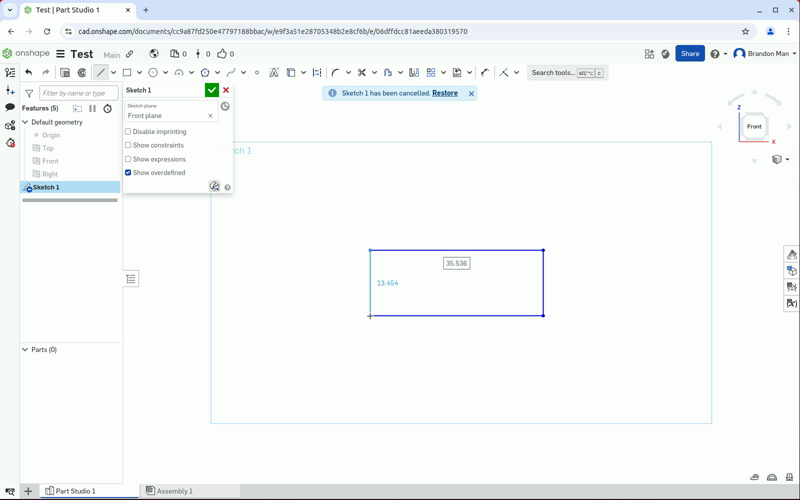
click(370, 315)
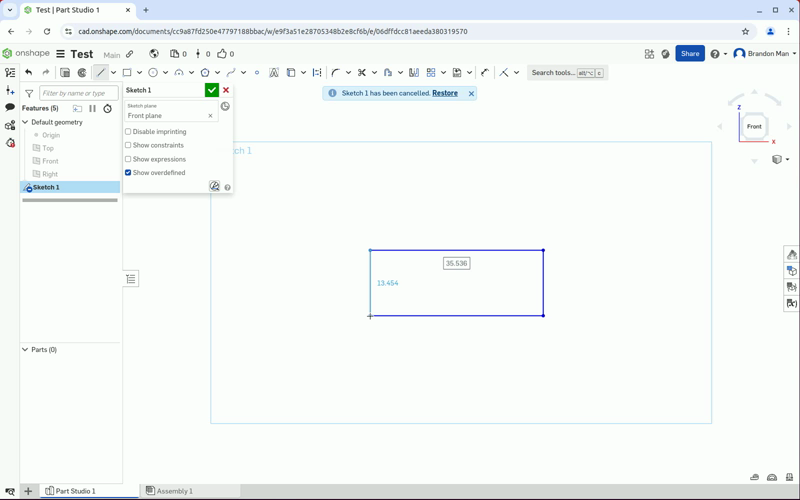
key(esc)
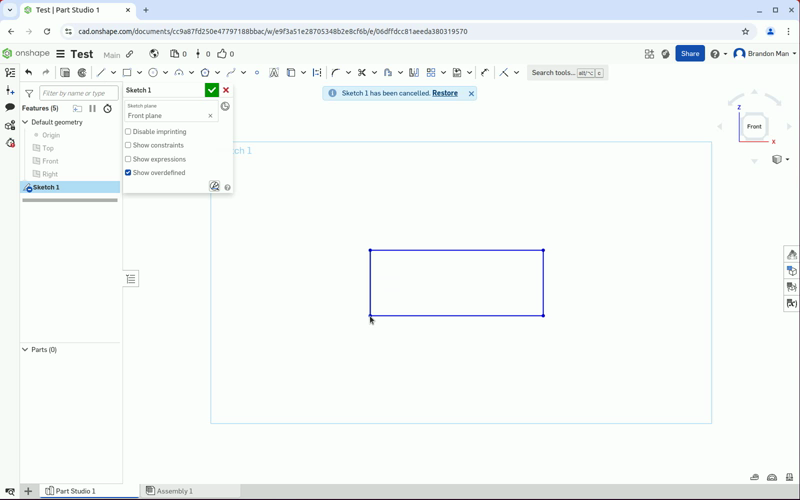
mouse_move(499, 271)
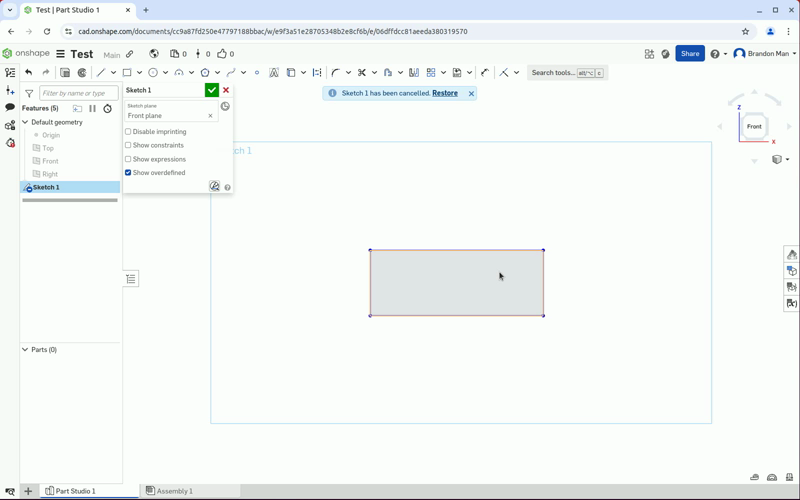
click(499, 271)
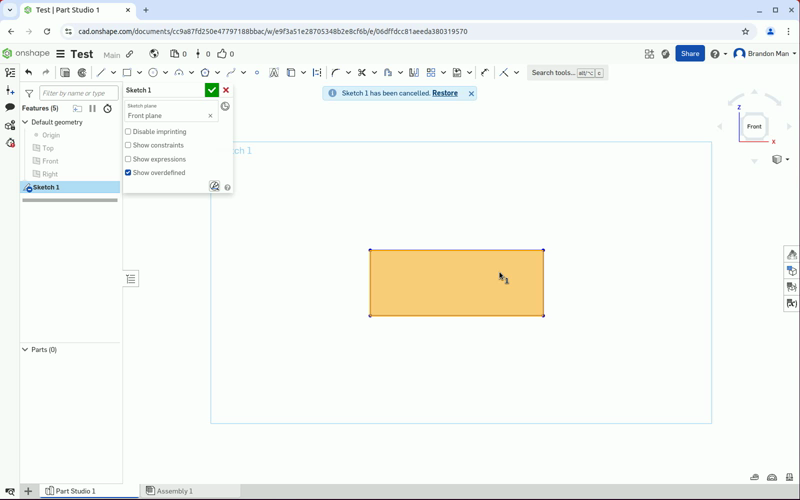
mouse_move(73, 352)
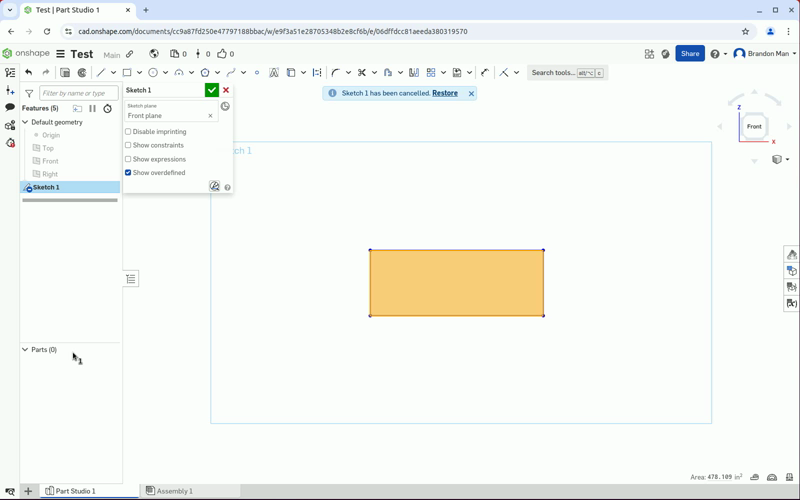
key(shift+y)
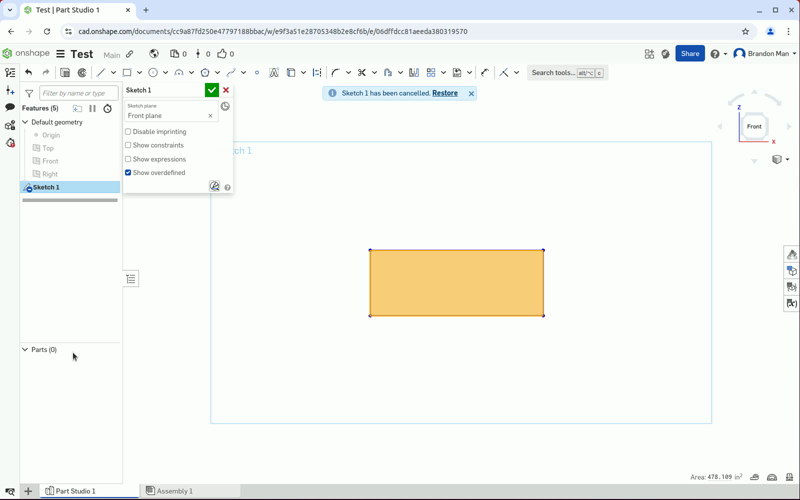
key(shift+e)
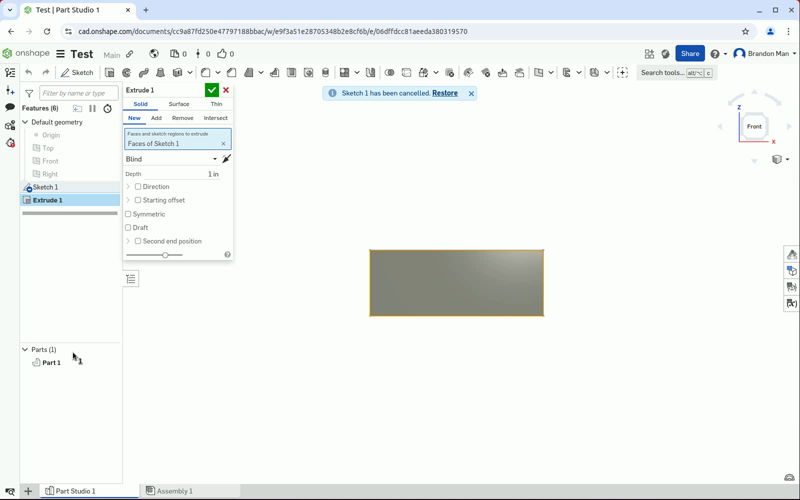
mouse_move(143, 106)
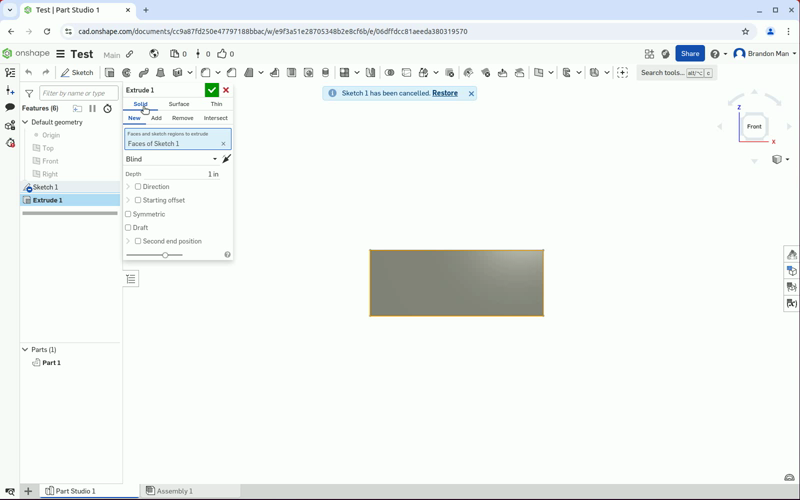
click(143, 106)
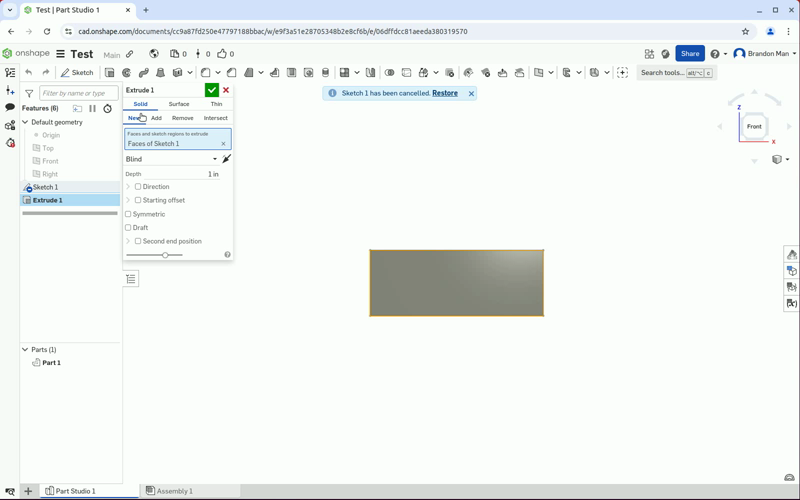
mouse_move(137, 120)
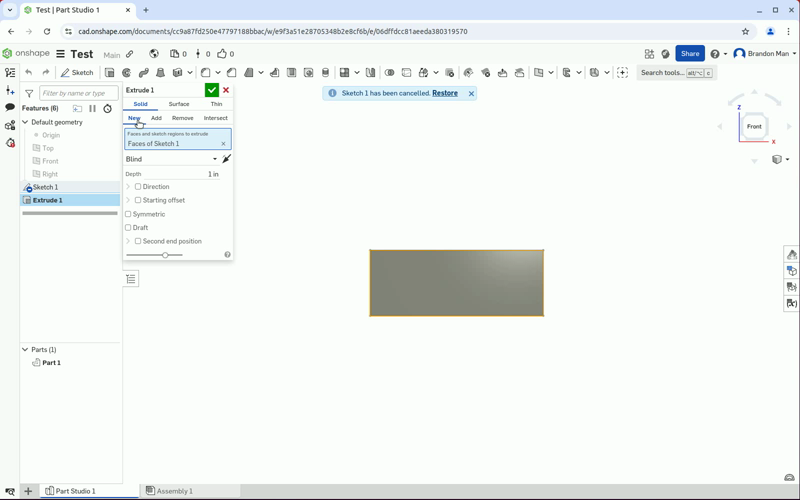
click(137, 120)
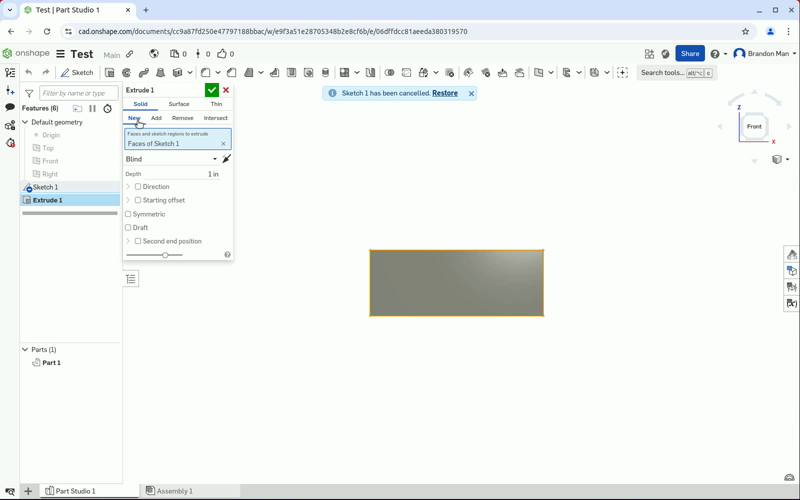
key(tab, 4)
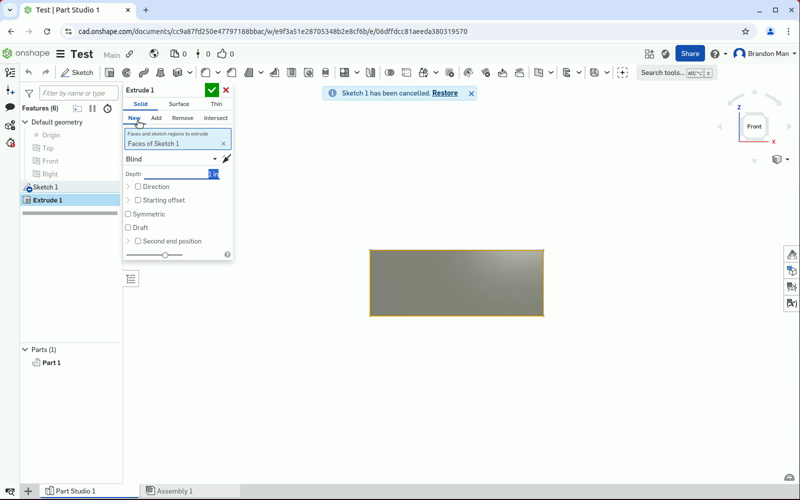
text(13.48)
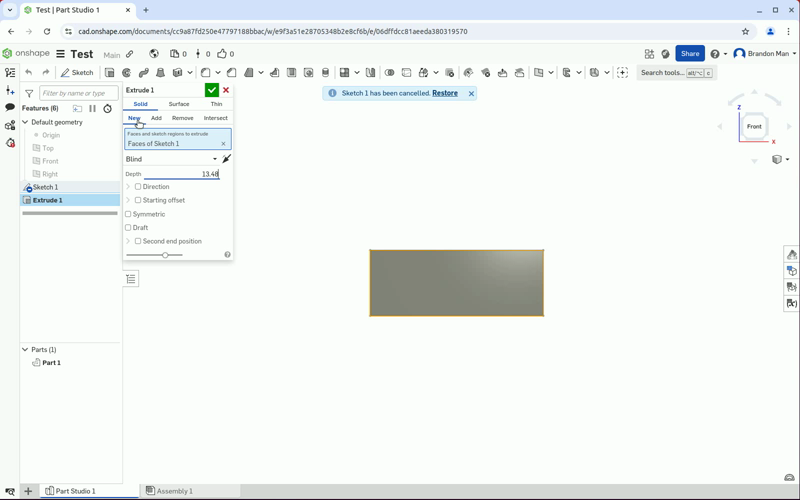
key(enter)
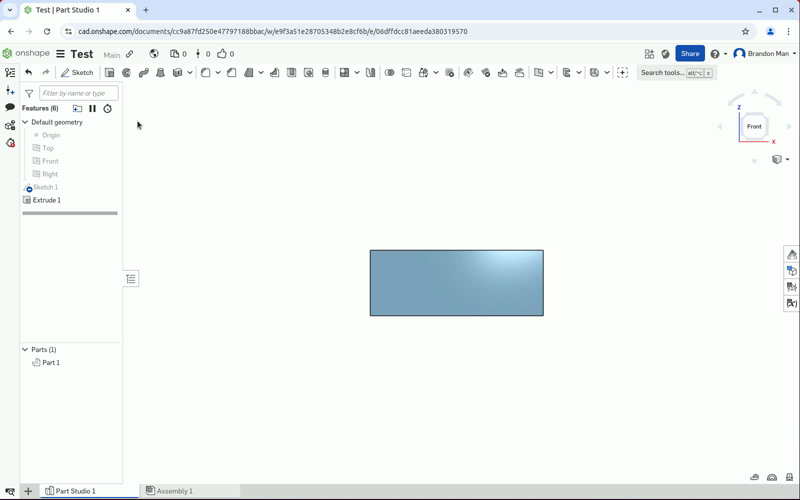
key(shift+h)
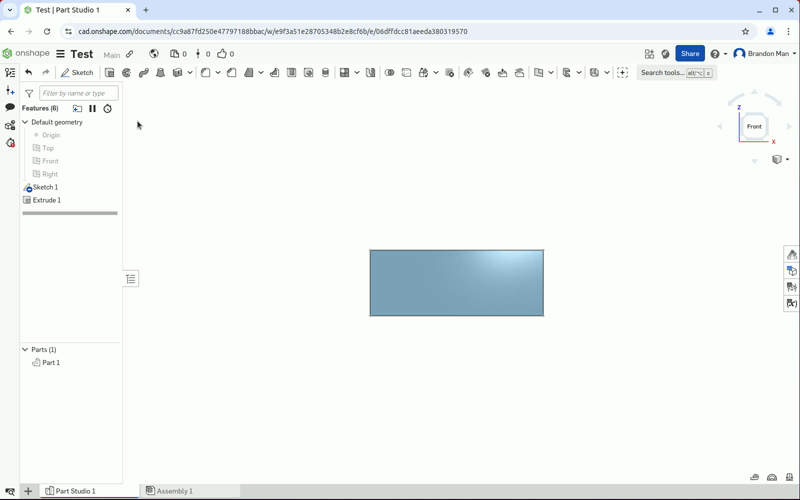
key(shift+h)
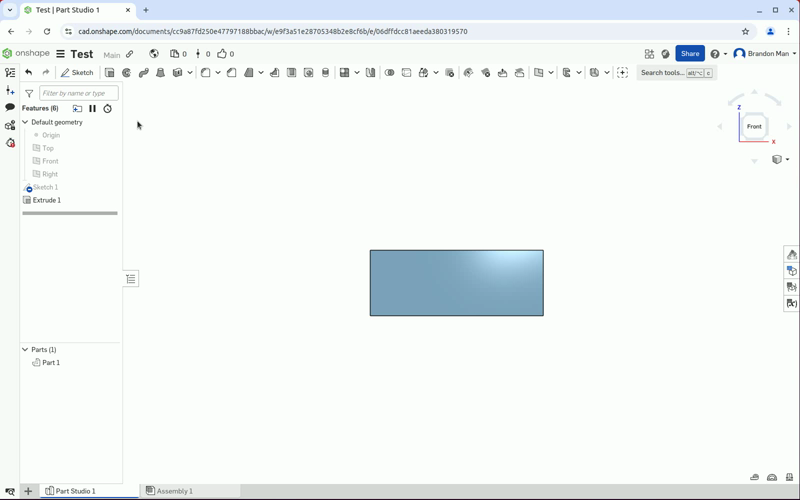
mouse_move(73, 189)
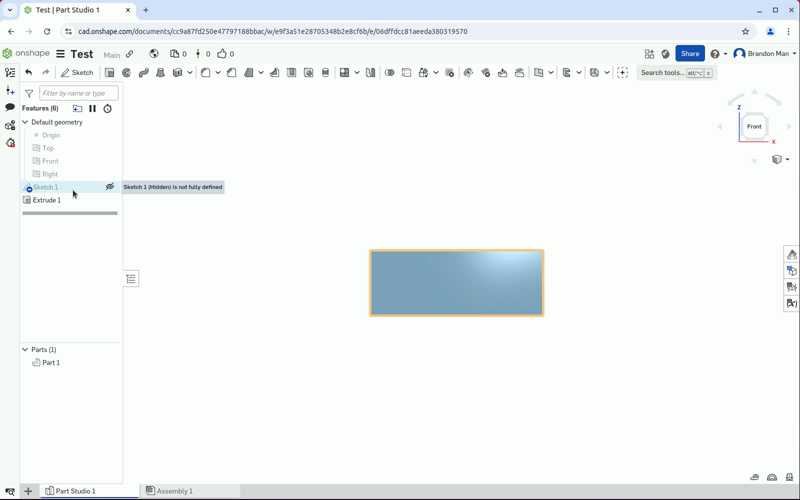
click(73, 189)
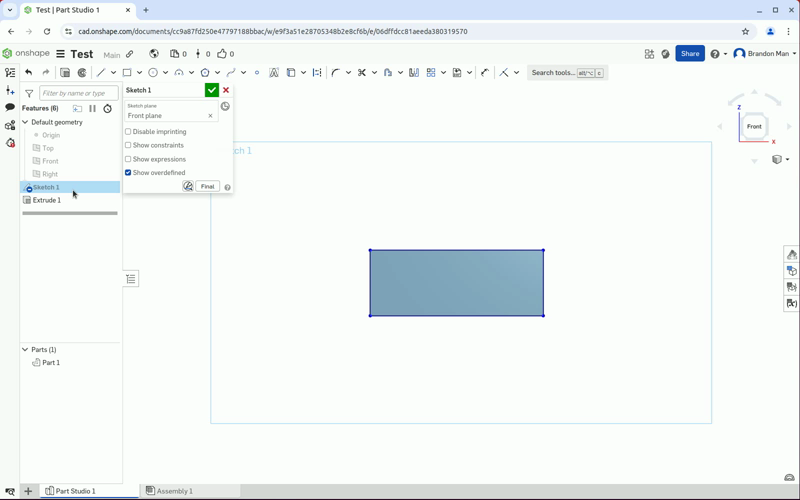
mouse_move(229, 92)
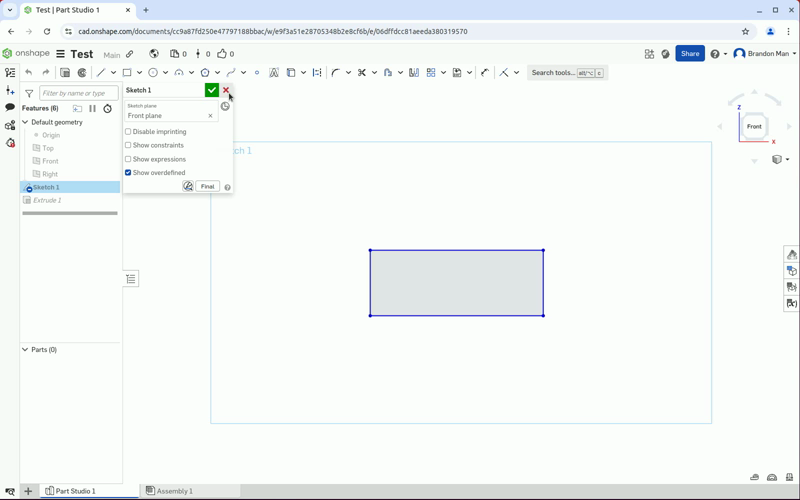
click(229, 92)
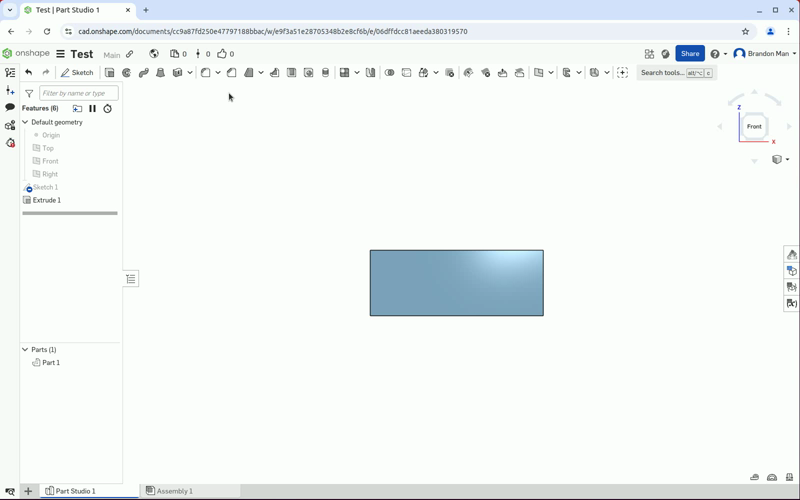
mouse_move(73, 352)
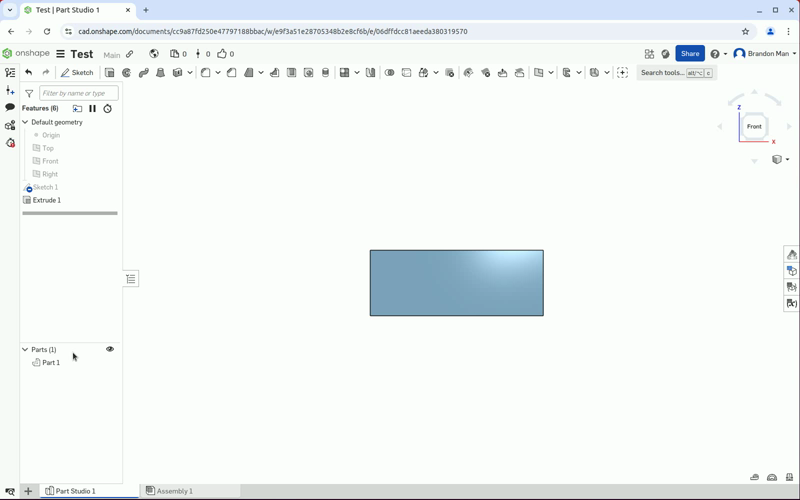
key(y)
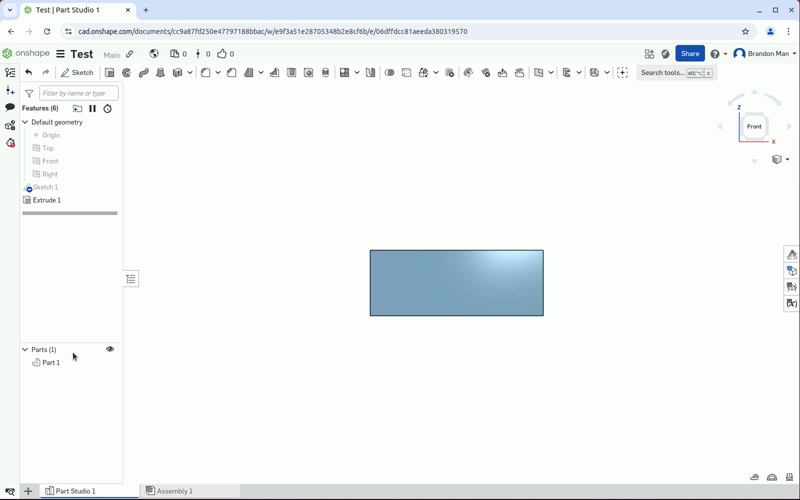
key(shift+p)
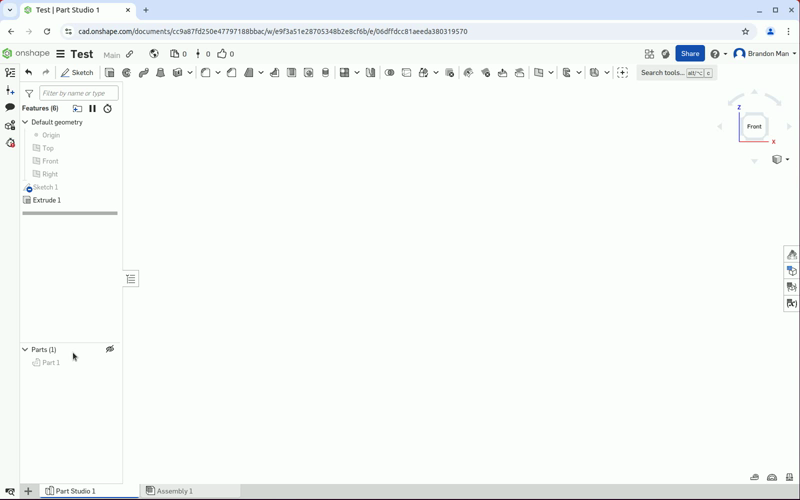
key(space)
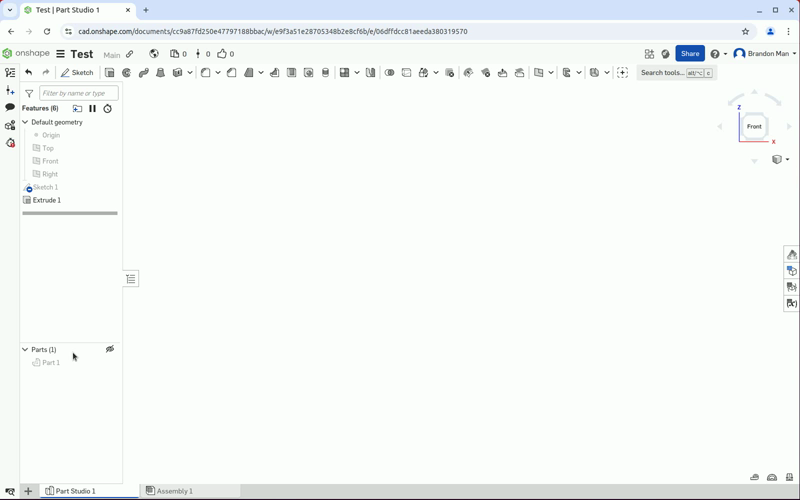
key_down(shift)
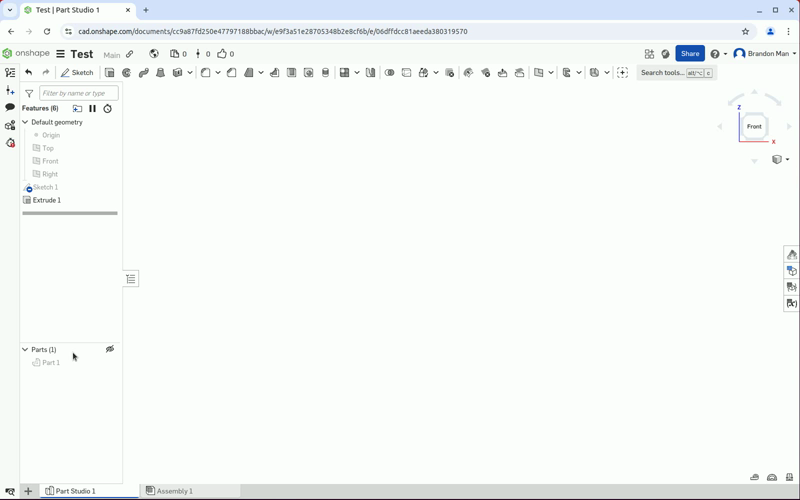
key(down)
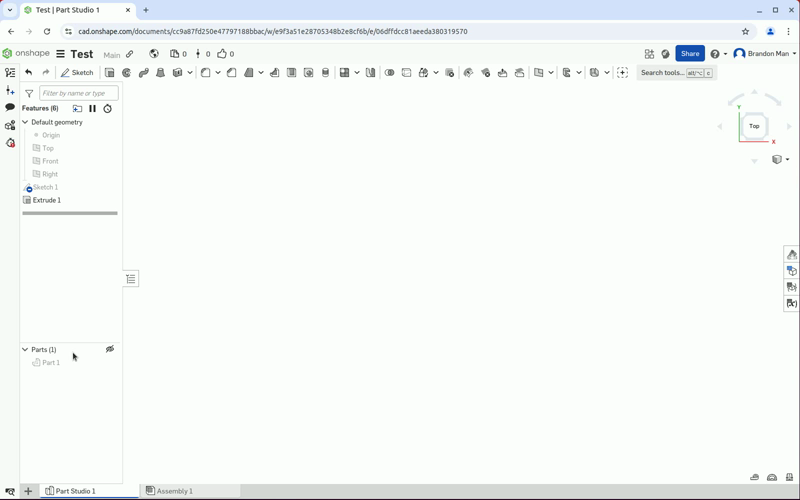
key_up(shift)
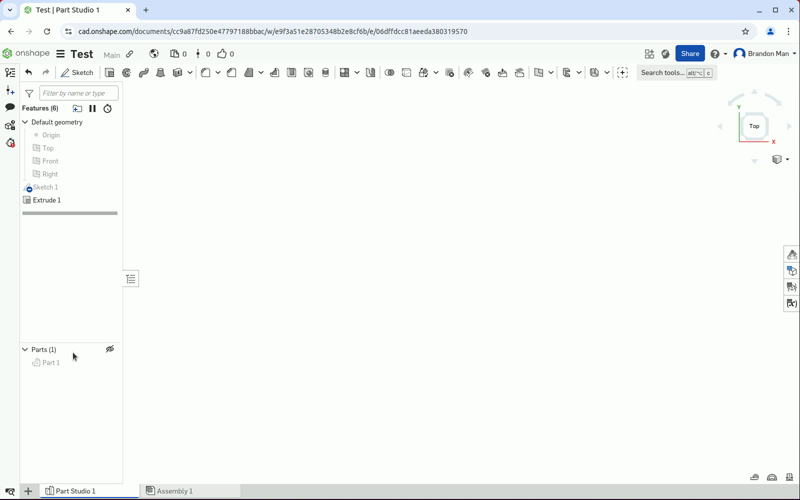
mouse_move(73, 352)
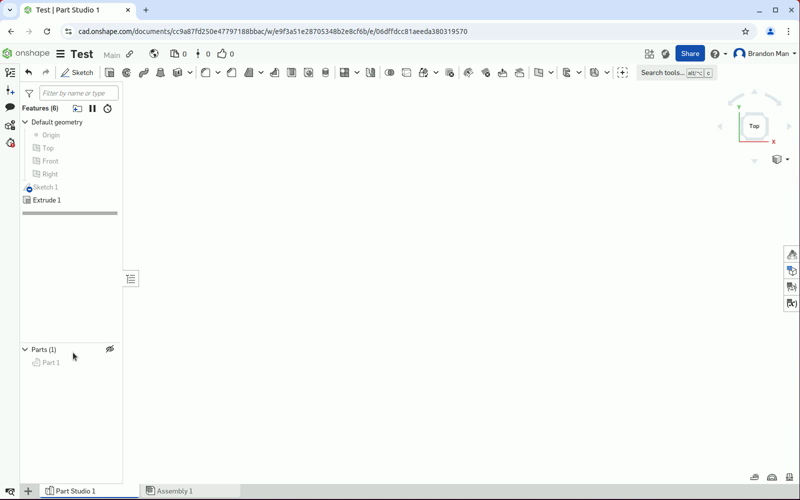
key(shift+y)
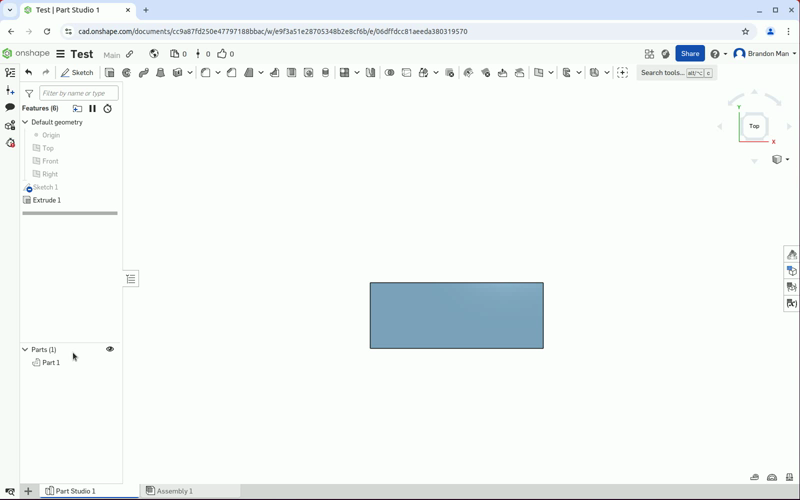
mouse_move(541, 75)
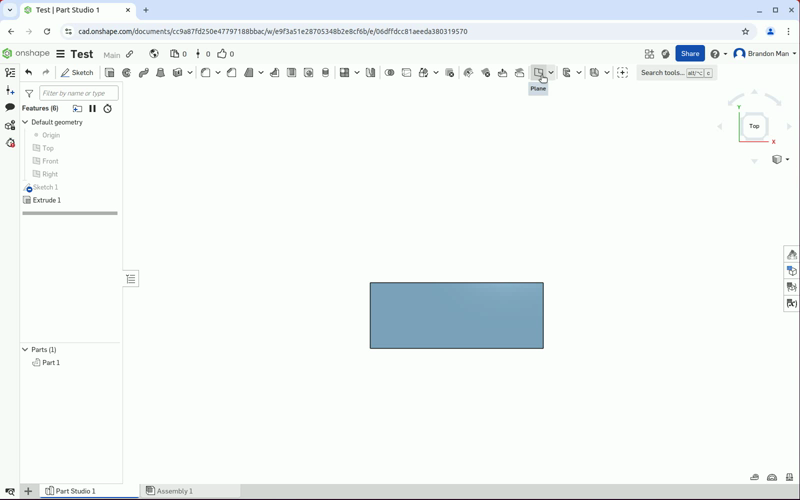
click(541, 75)
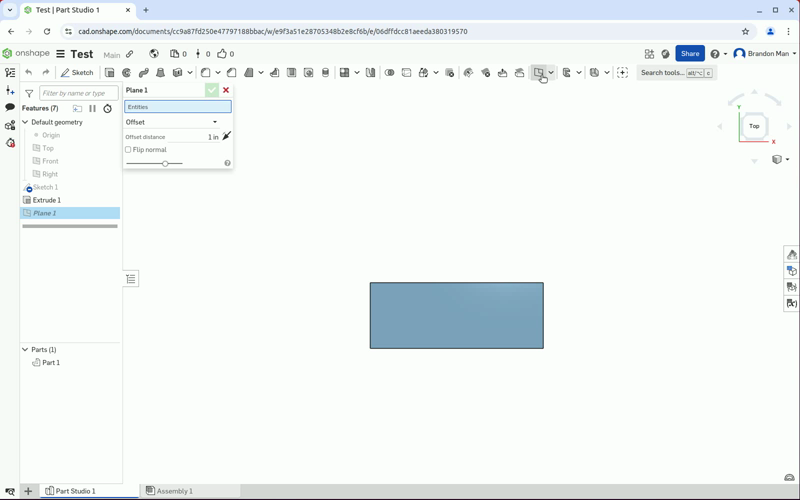
mouse_move(73, 150)
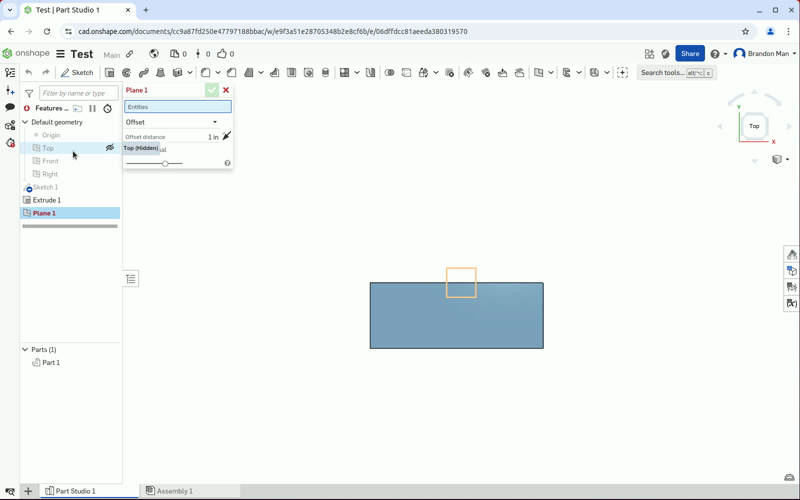
click(73, 150)
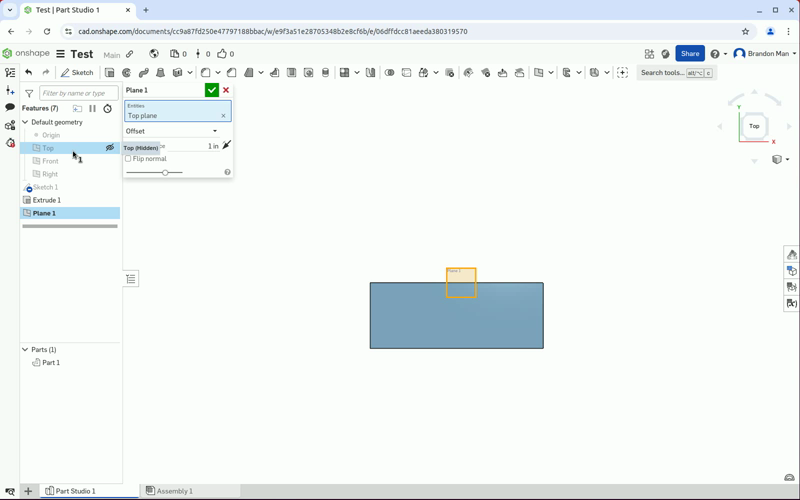
key(tab, 2)
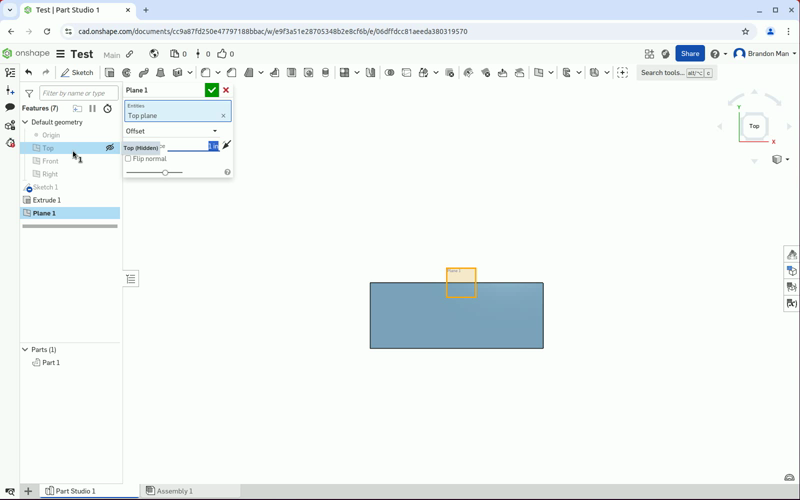
text(6.501)
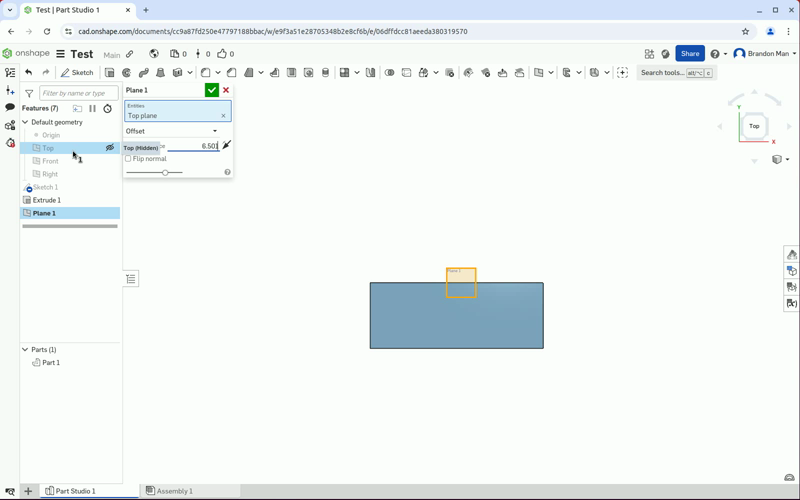
key(enter, 2)
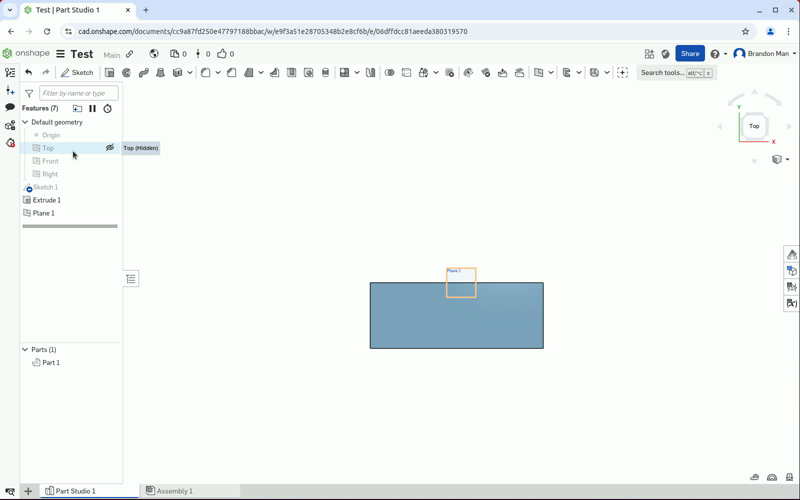
key(shift+s)
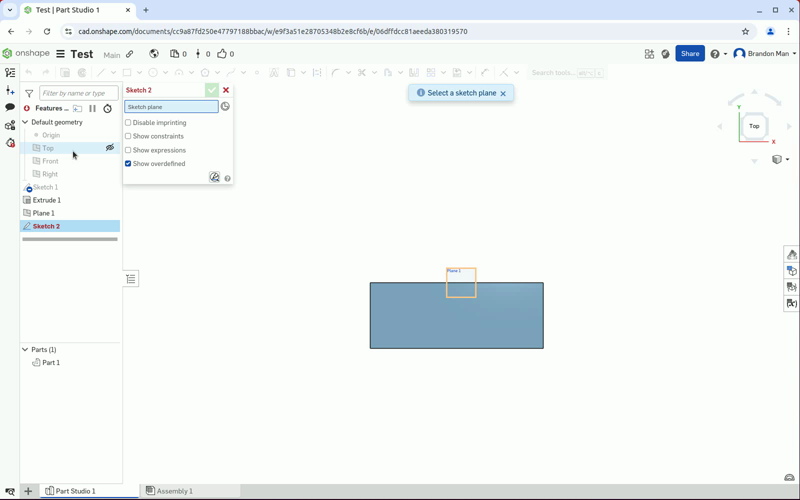
mouse_move(73, 215)
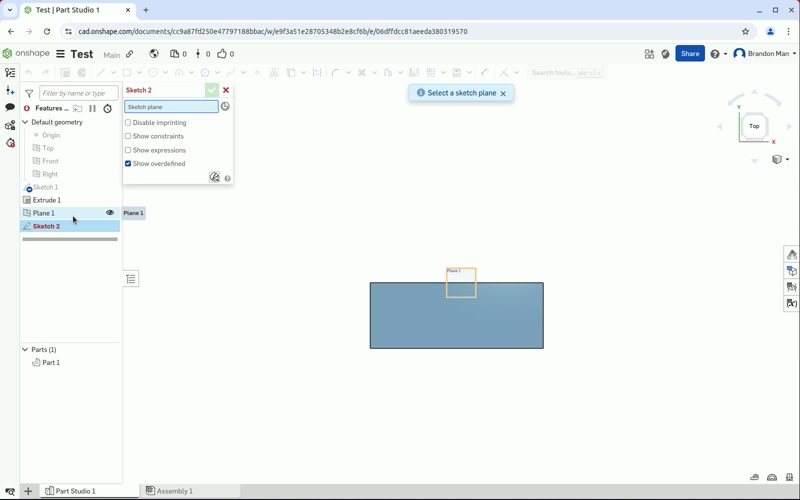
click(73, 215)
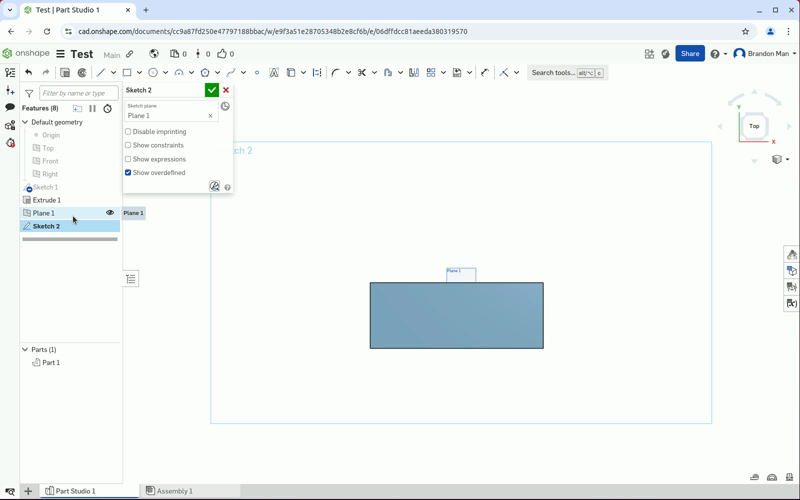
mouse_move(73, 352)
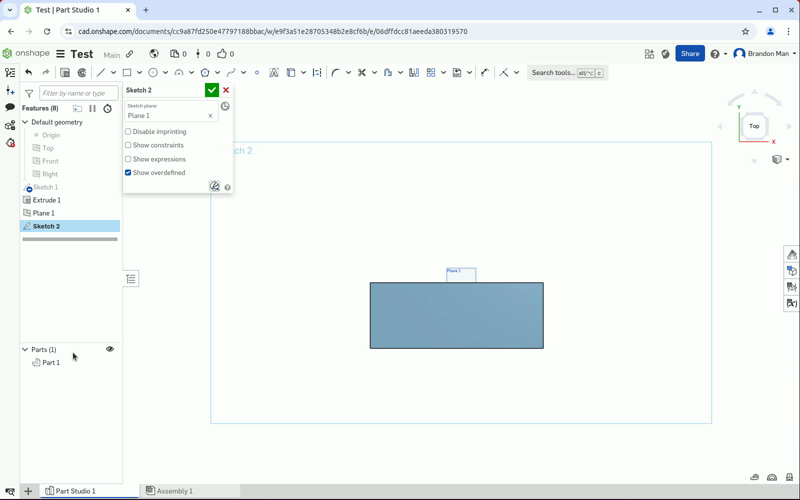
key(y)
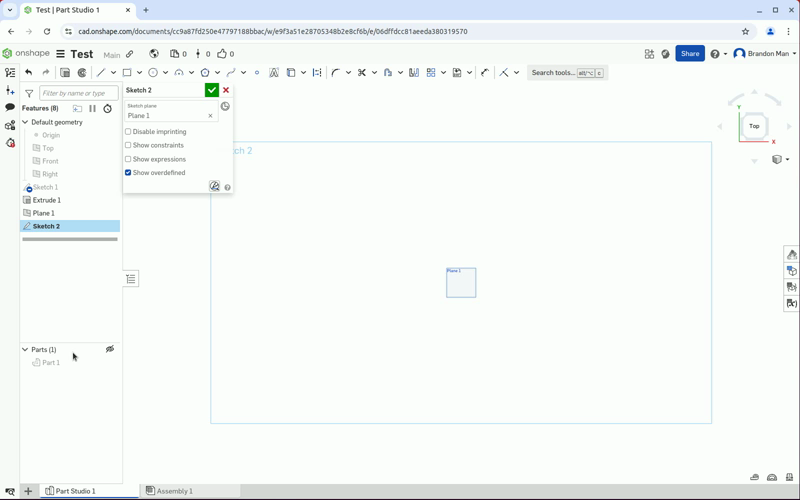
key(l)
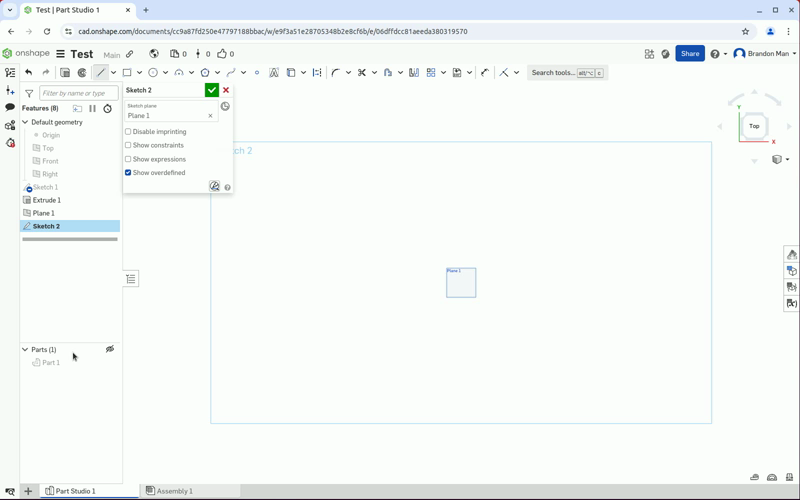
key_down(shift)
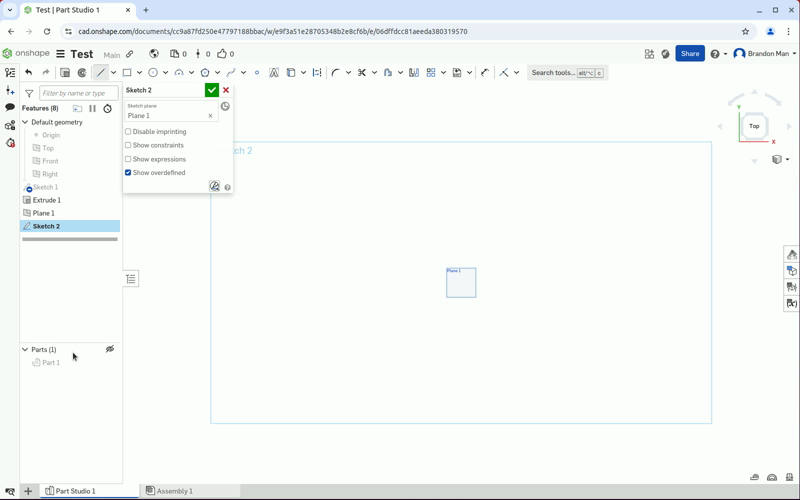
mouse_move(378, 339)
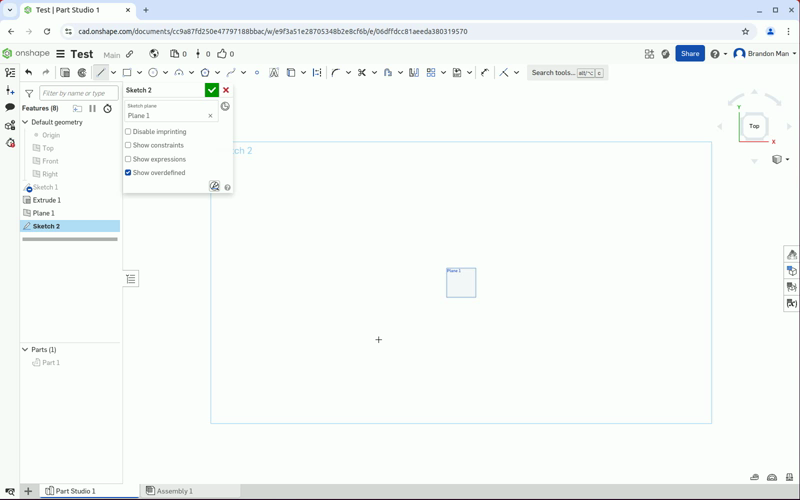
click(378, 339)
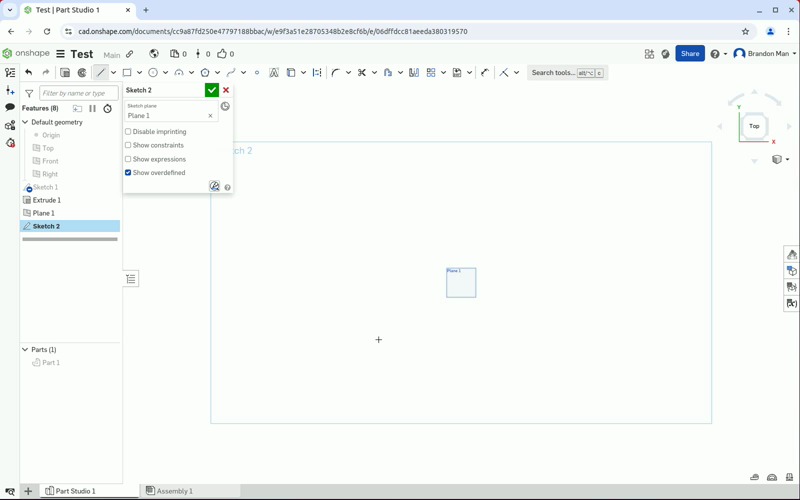
key_up(shift)
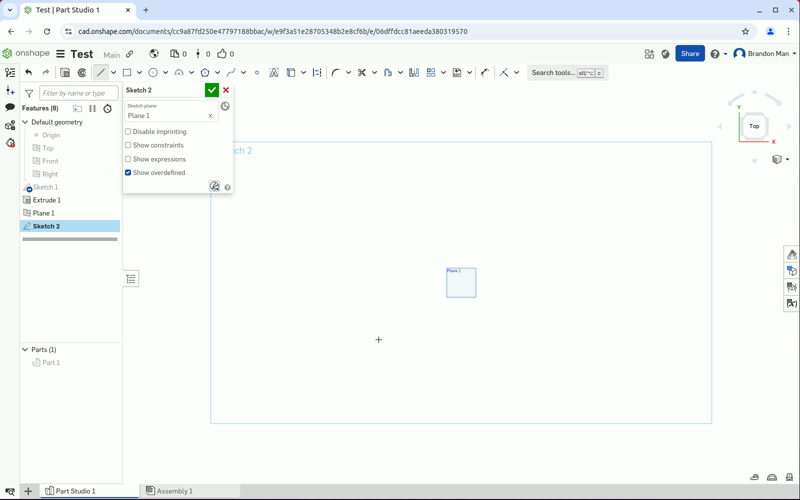
key_down(shift)
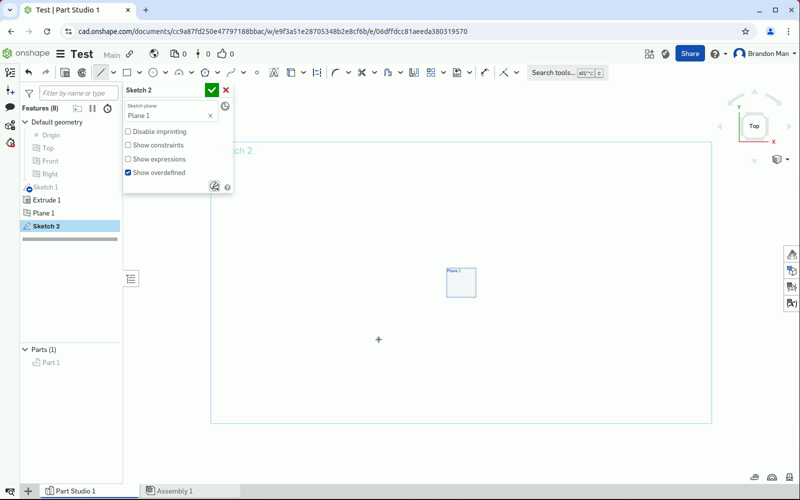
mouse_move(534, 339)
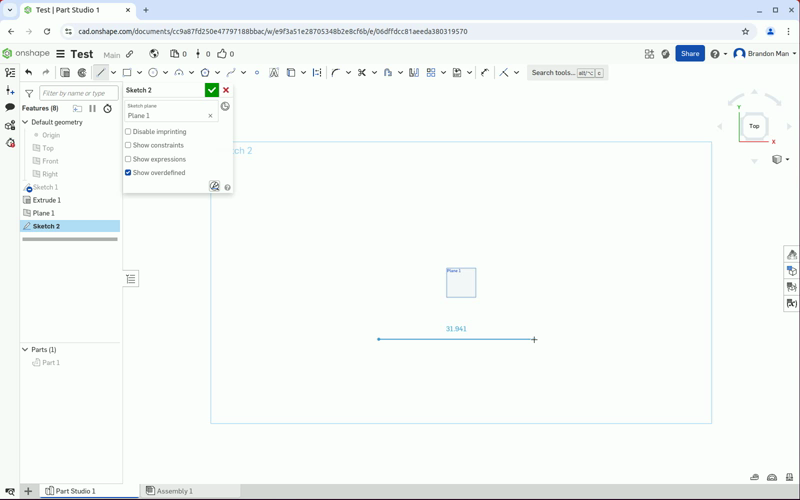
click(534, 339)
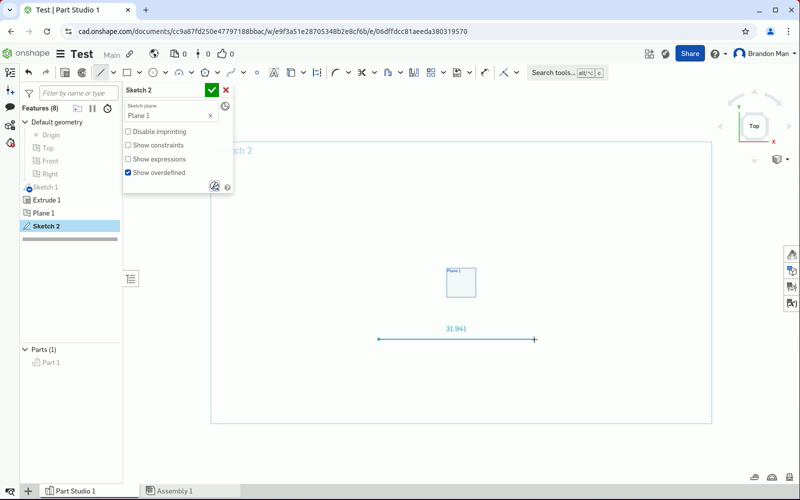
key_up(shift)
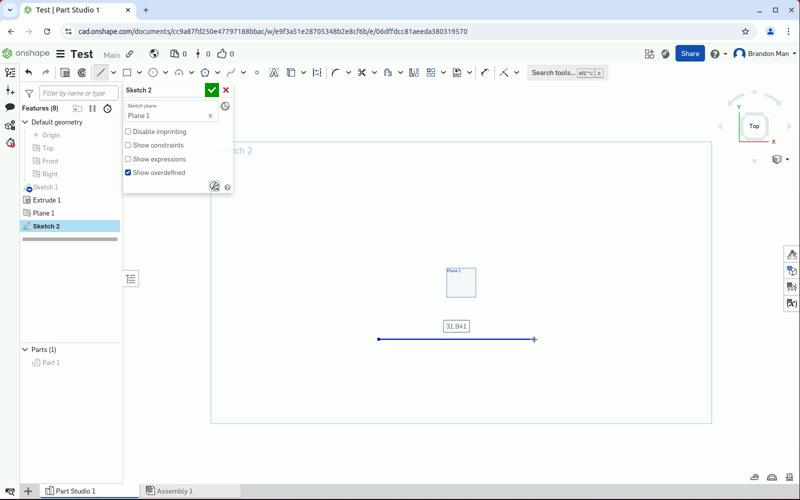
key_down(shift)
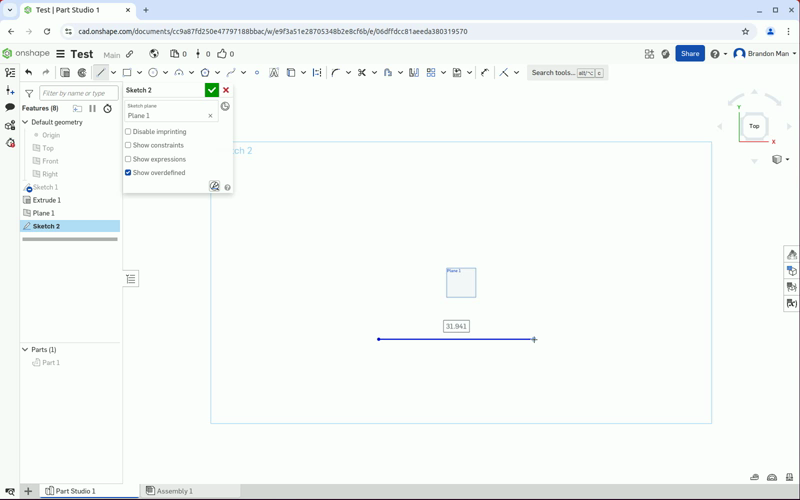
mouse_move(564, 339)
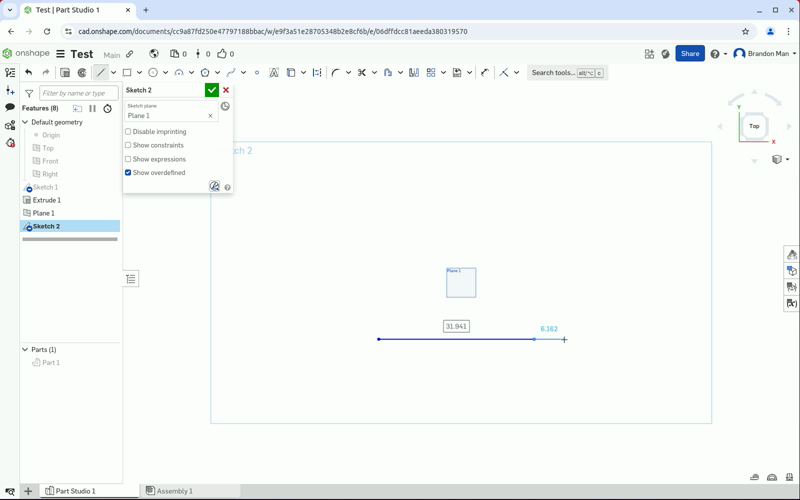
mouse_move(534, 291)
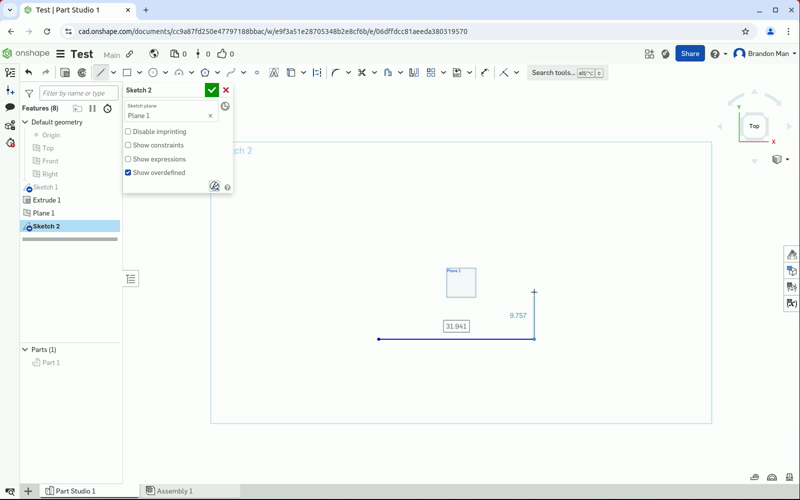
click(534, 291)
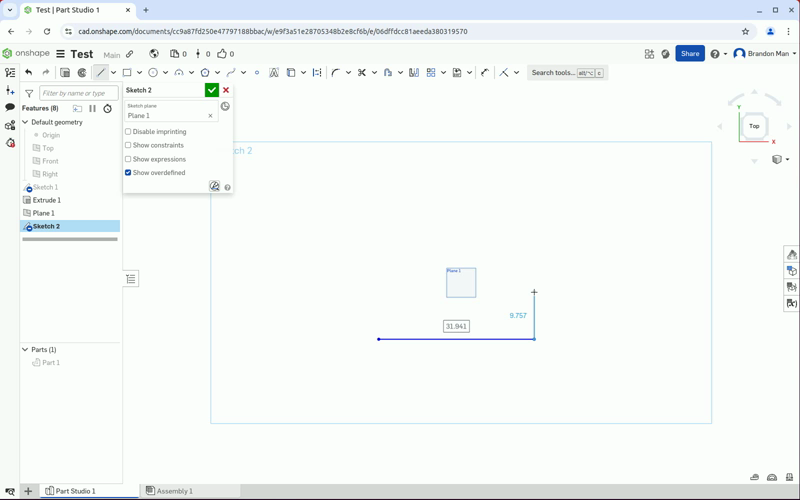
key_up(shift)
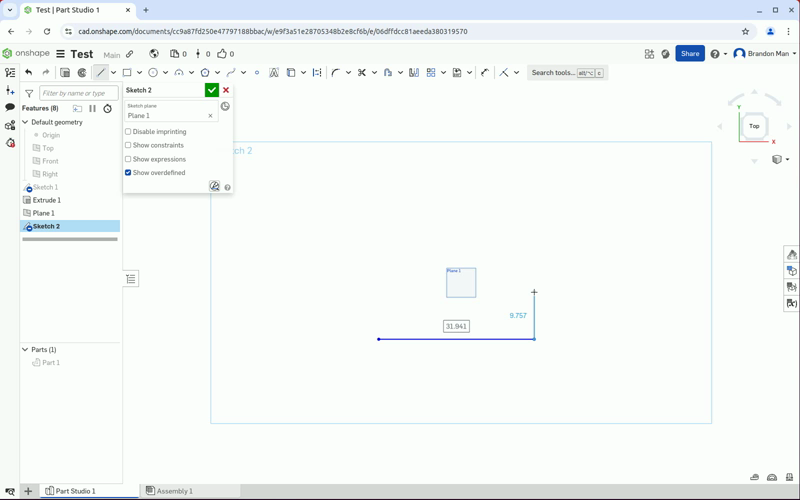
key_down(shift)
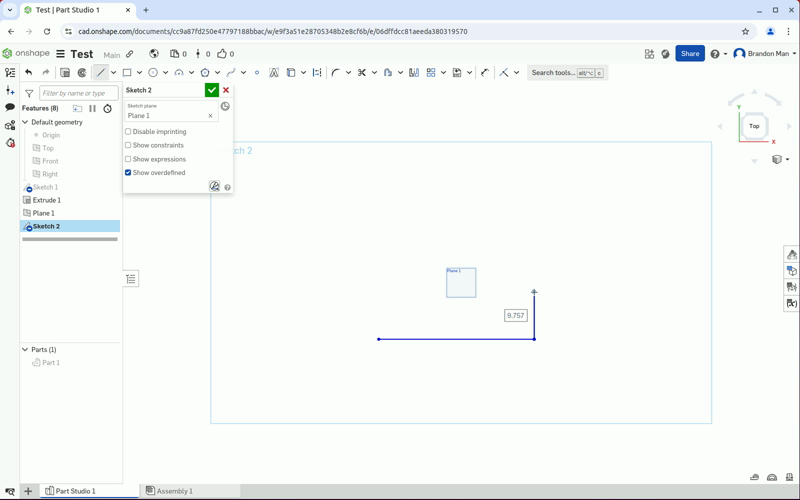
mouse_move(378, 291)
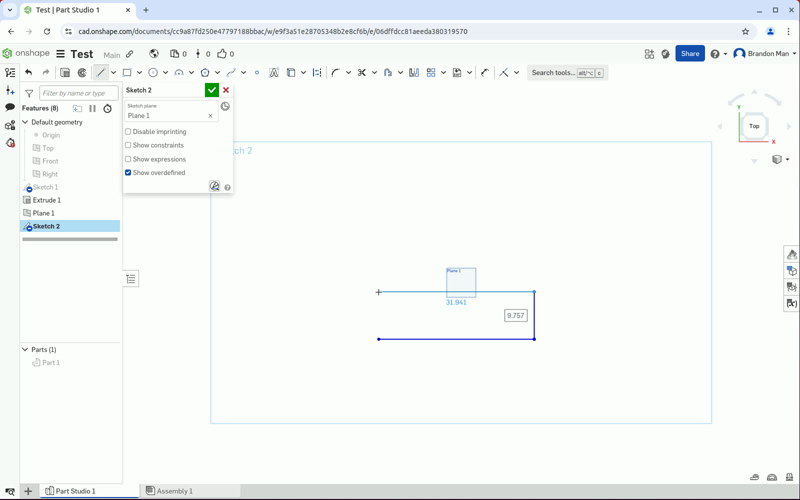
click(378, 291)
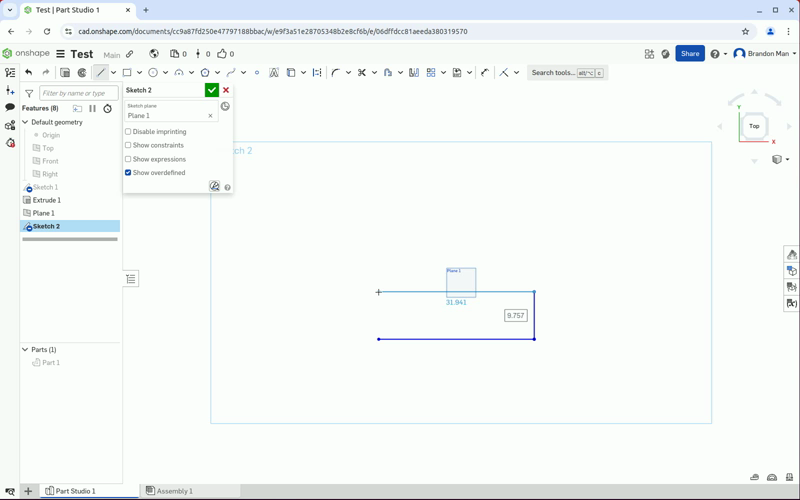
key_up(shift)
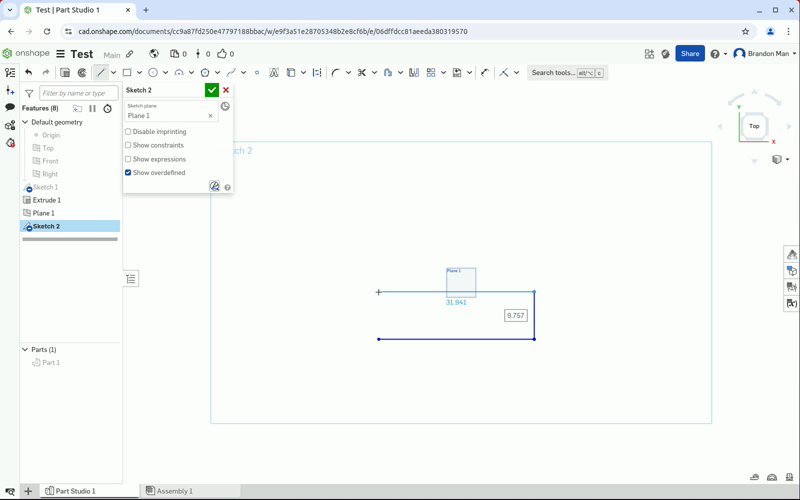
mouse_move(408, 291)
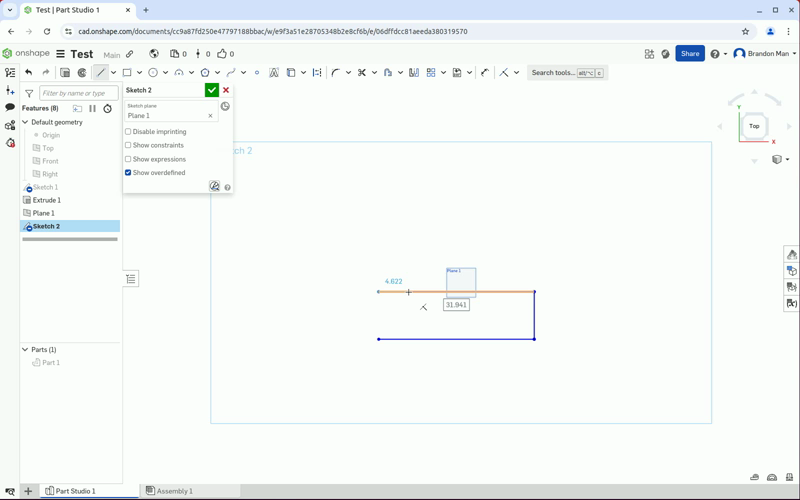
key_down(shift)
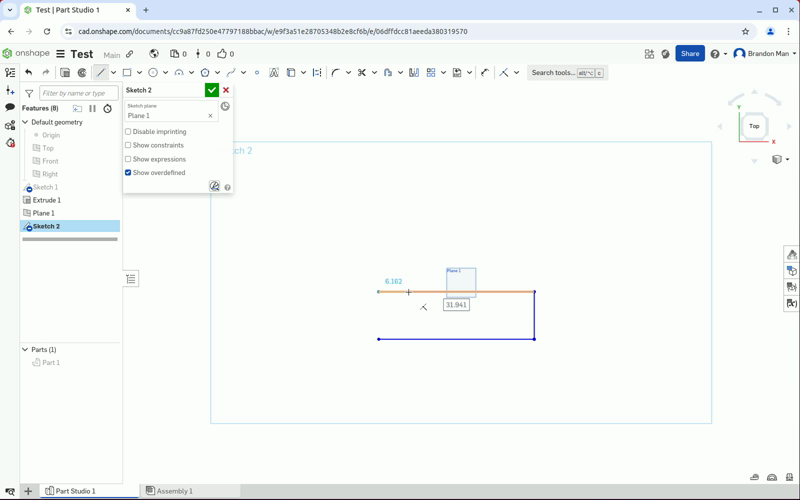
mouse_move(378, 339)
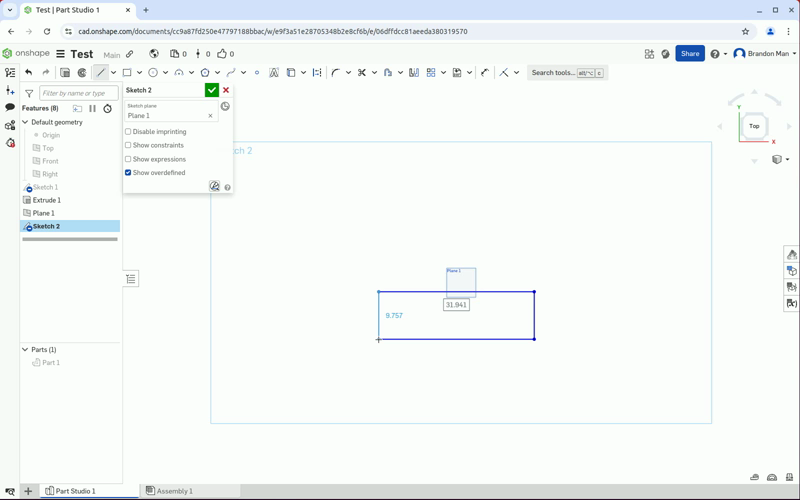
key_up(shift)
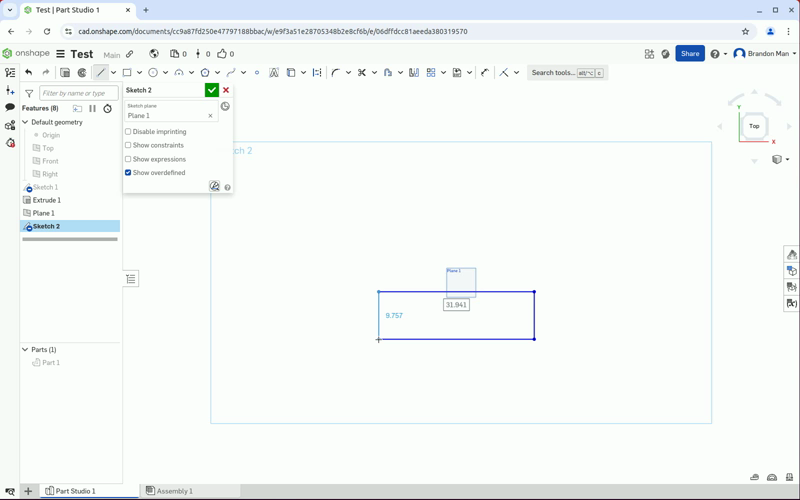
click(378, 339)
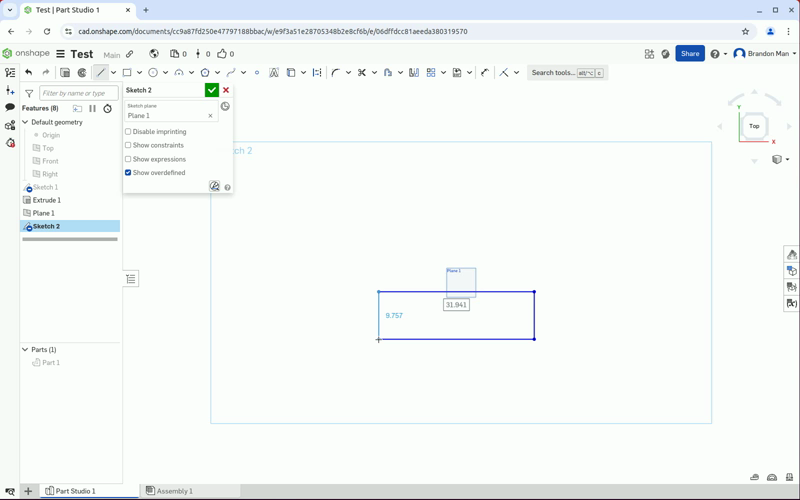
key(esc)
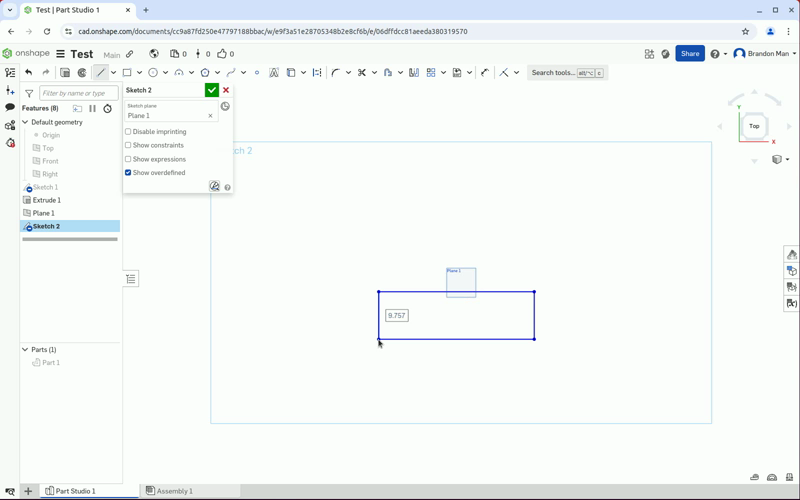
mouse_move(464, 308)
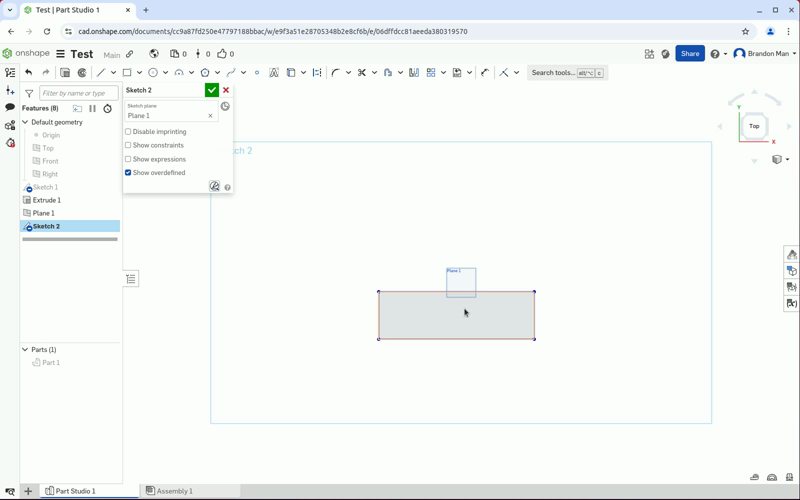
click(464, 308)
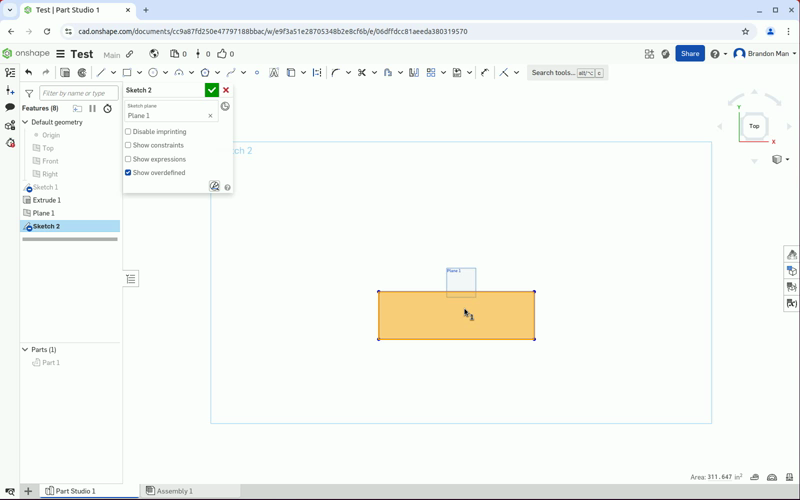
mouse_move(73, 352)
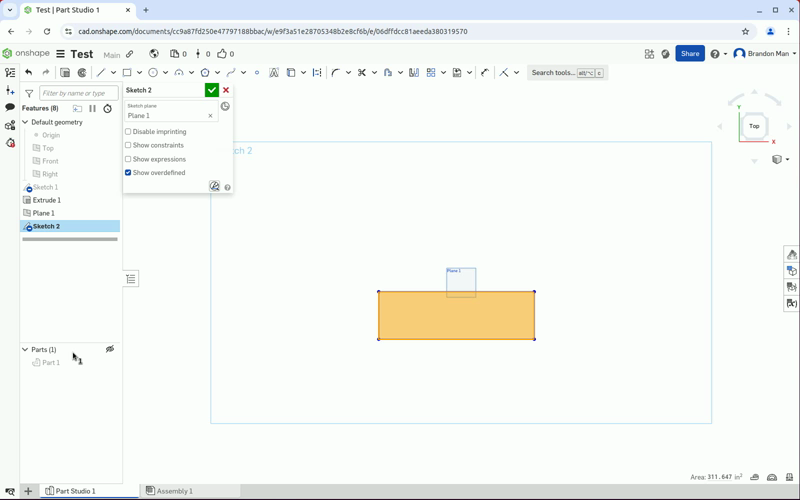
key(shift+y)
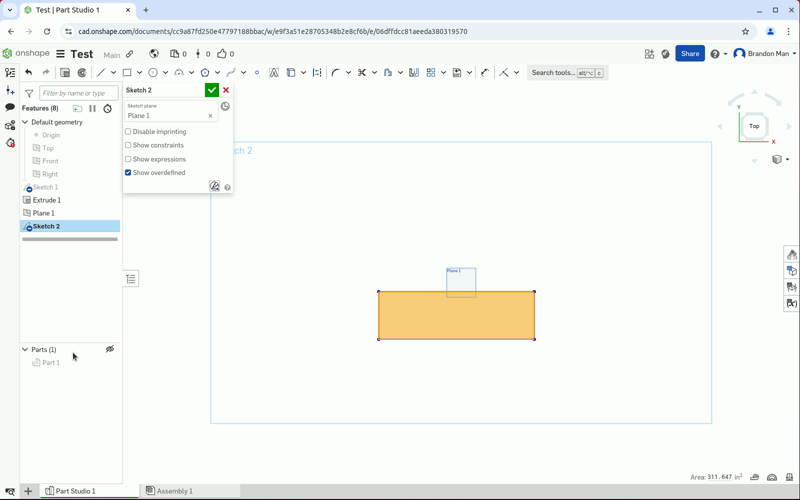
key(shift+e)
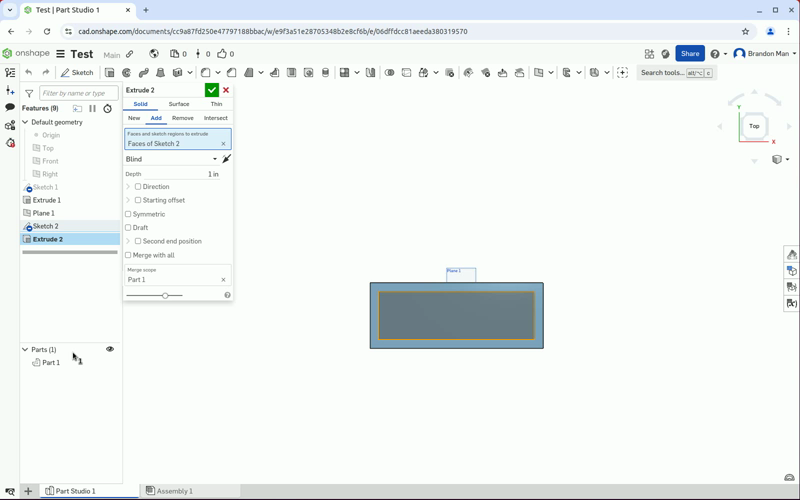
mouse_move(143, 106)
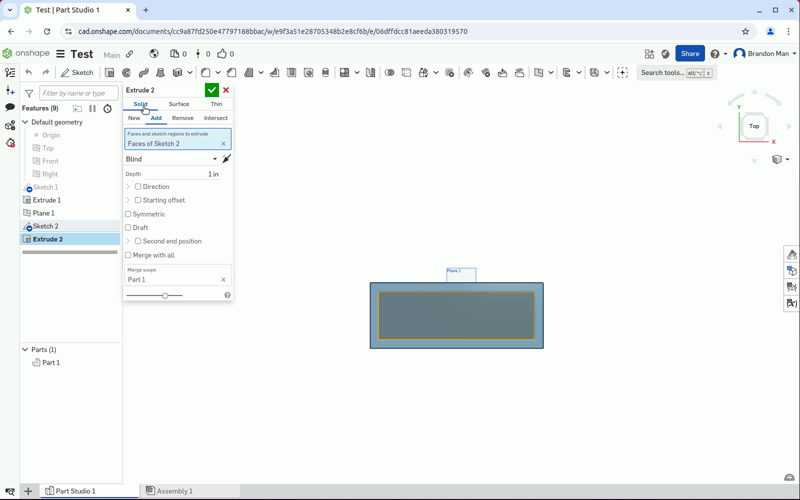
click(143, 106)
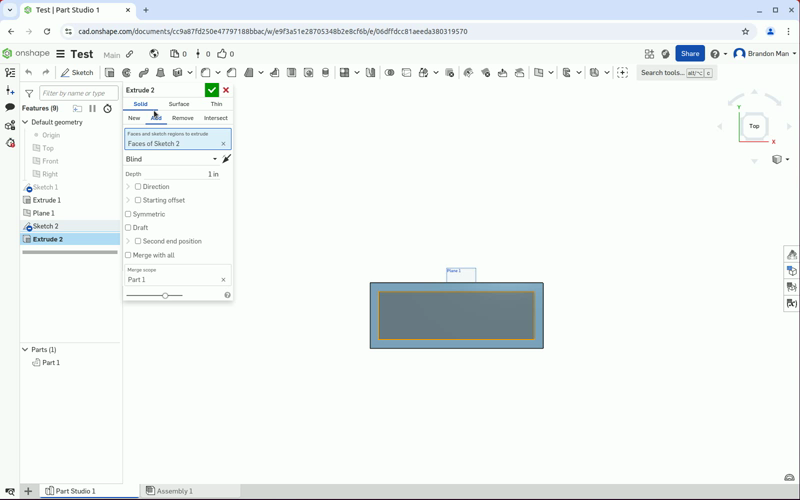
mouse_move(186, 120)
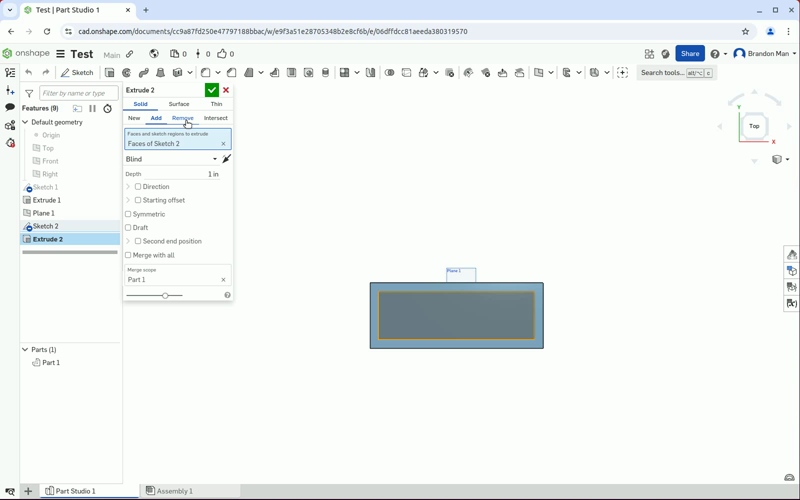
click(186, 120)
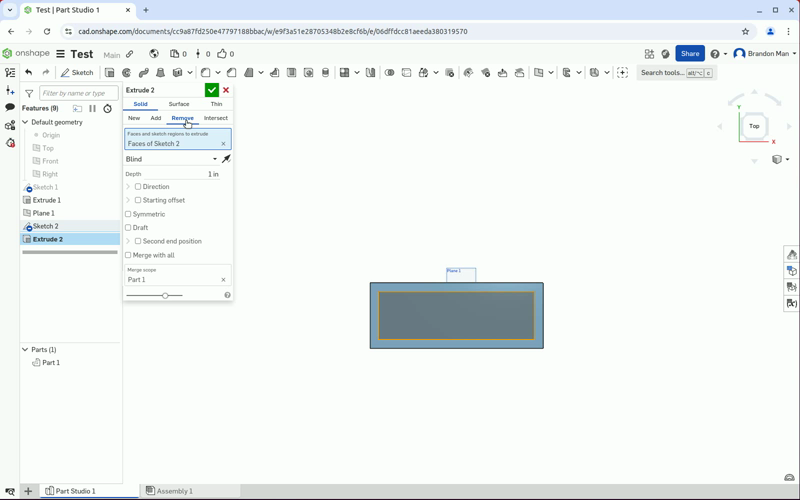
key(tab, 4)
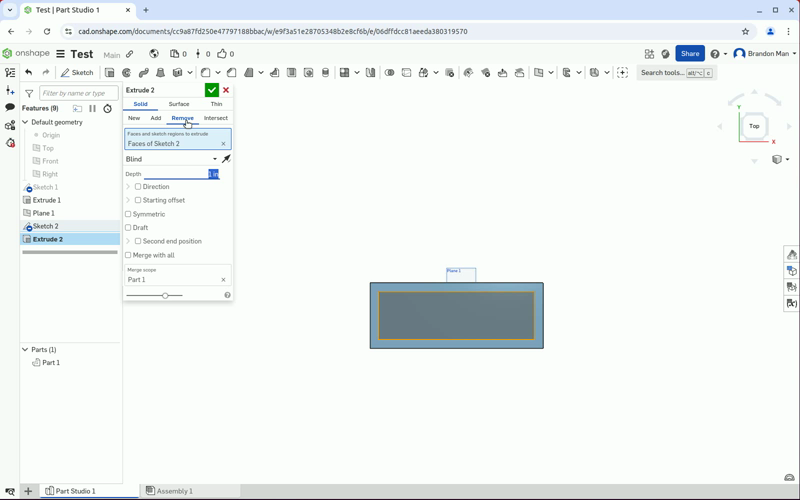
text(7.221)
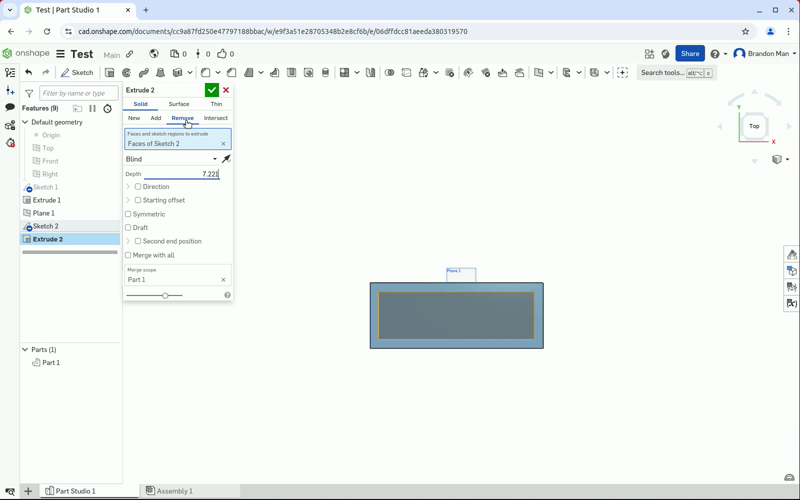
key(tab, 6)
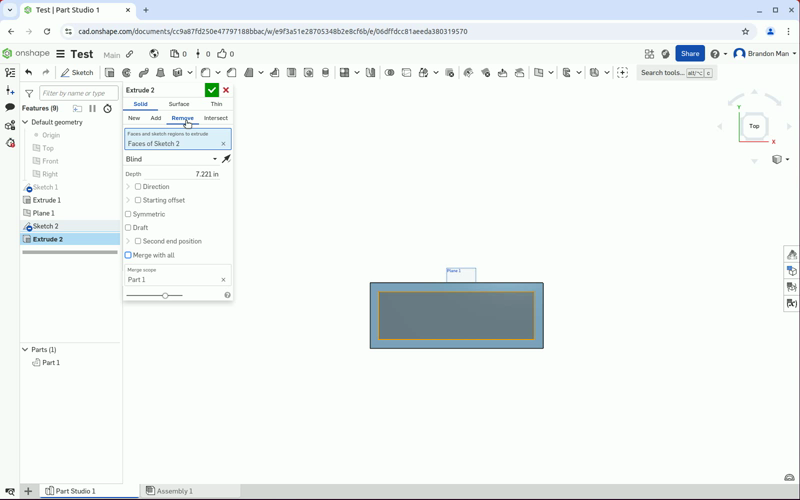
key(space)
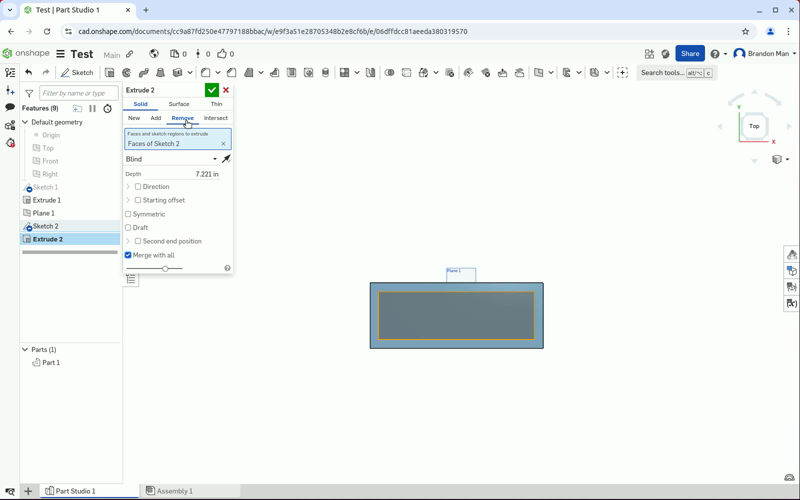
key(enter)
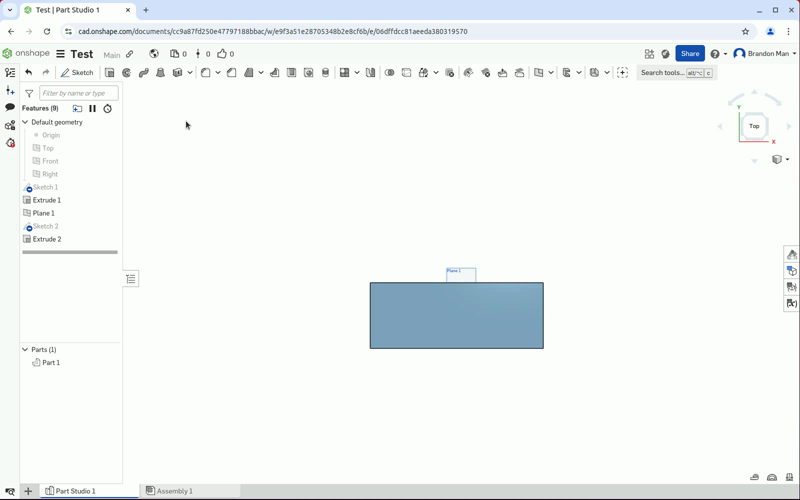
key(shift+h)
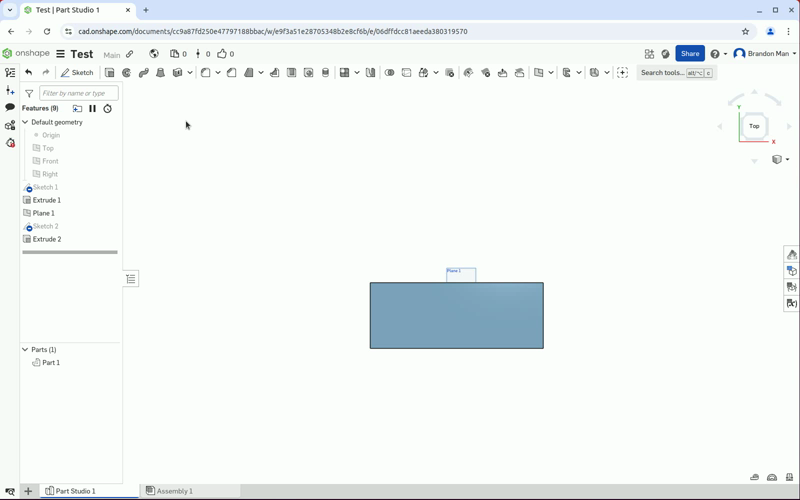
key(shift+h)
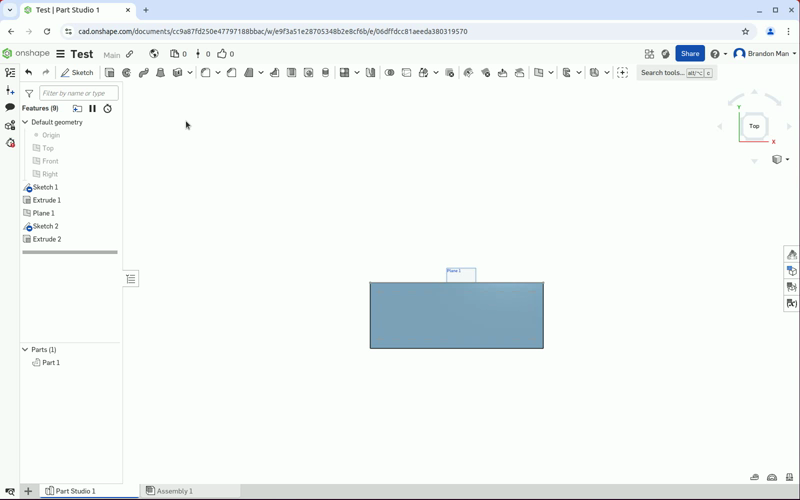
key(shift+7)
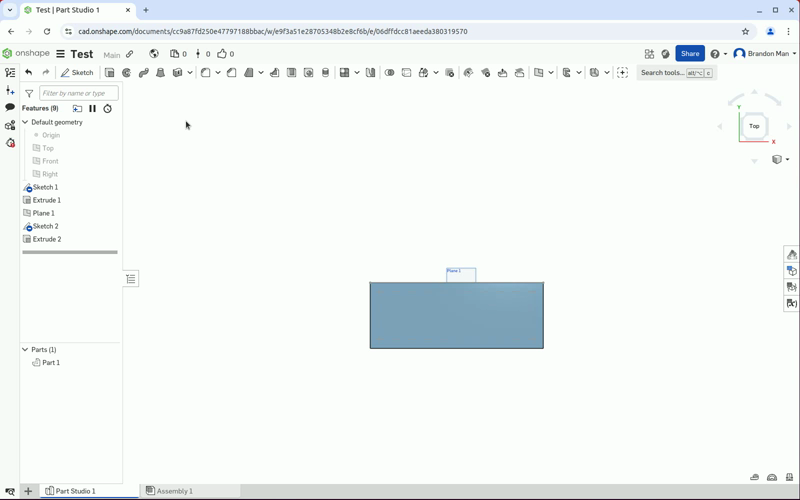
key(up, 3)
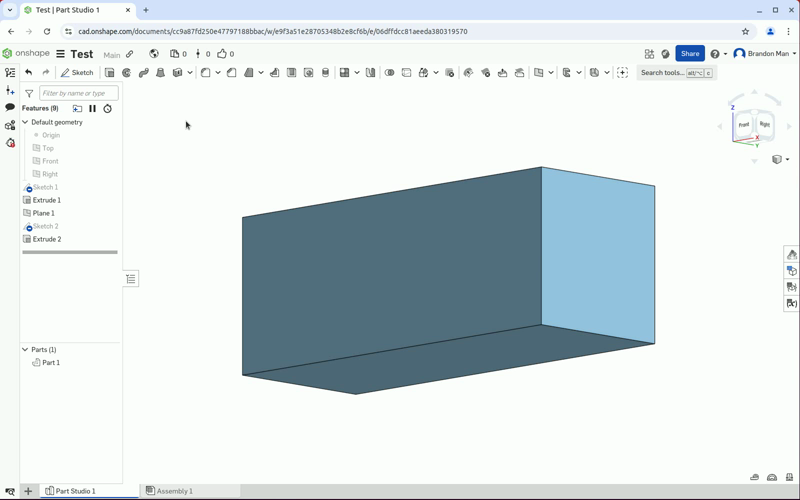
key(left, 3)
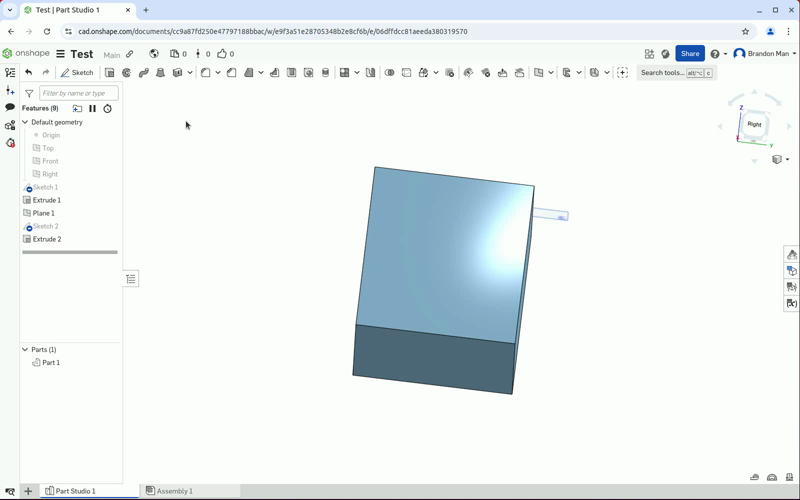
key(right, 3)
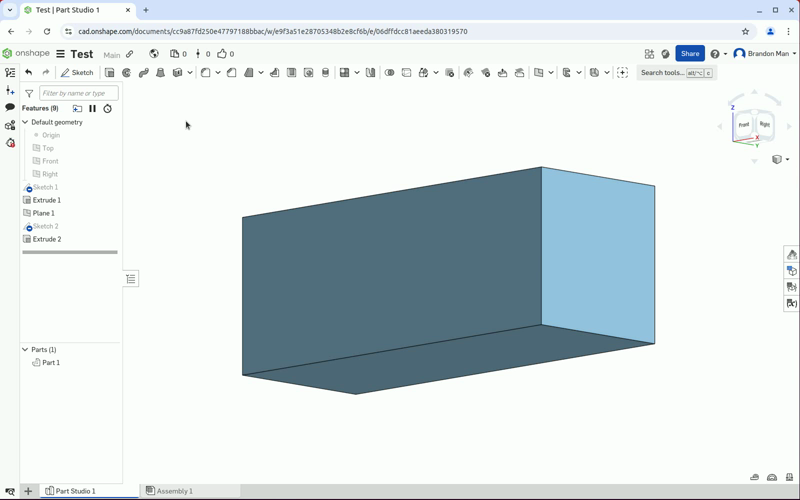
key(down, 3)
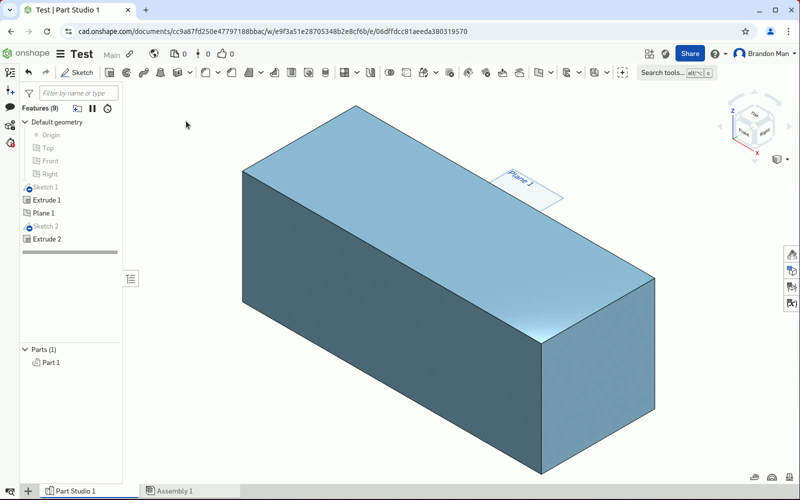
mouse_move(73, 189)
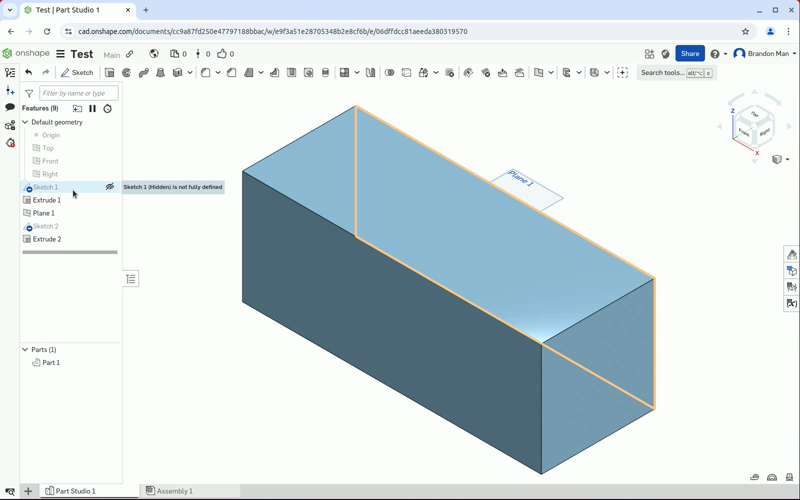
click(73, 189)